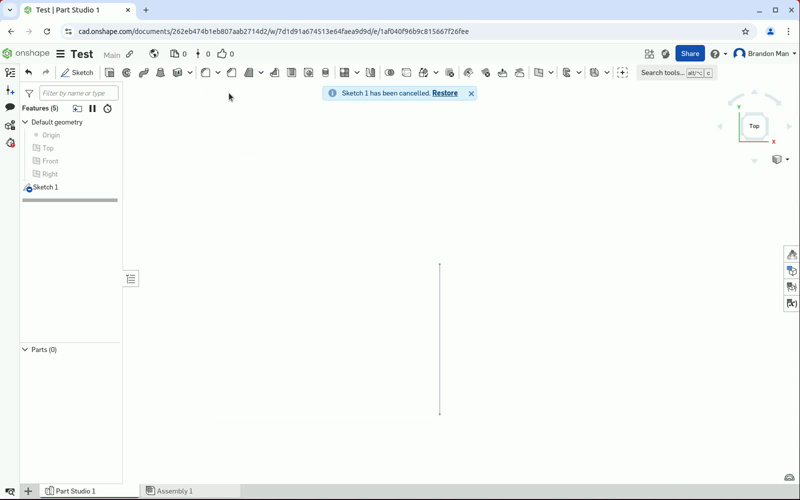
key(shift+h)
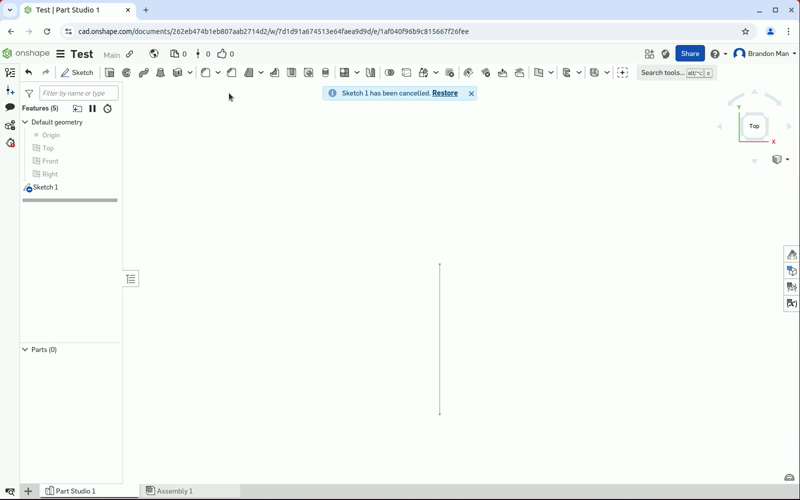
key(shift+s)
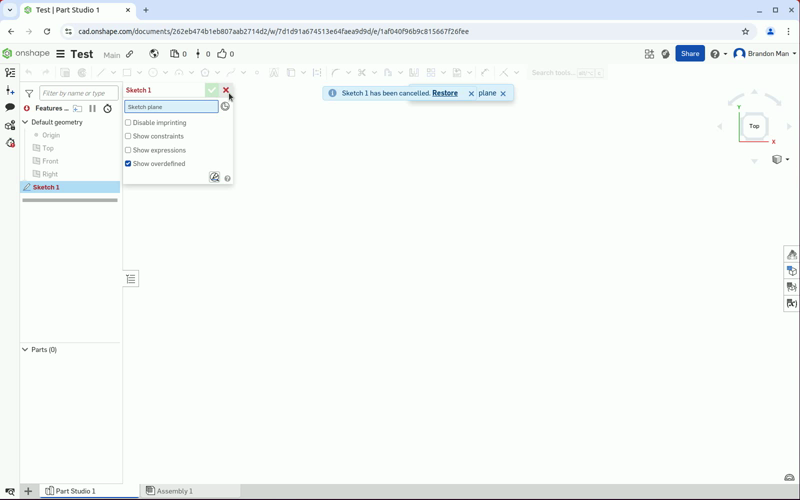
mouse_move(73, 150)
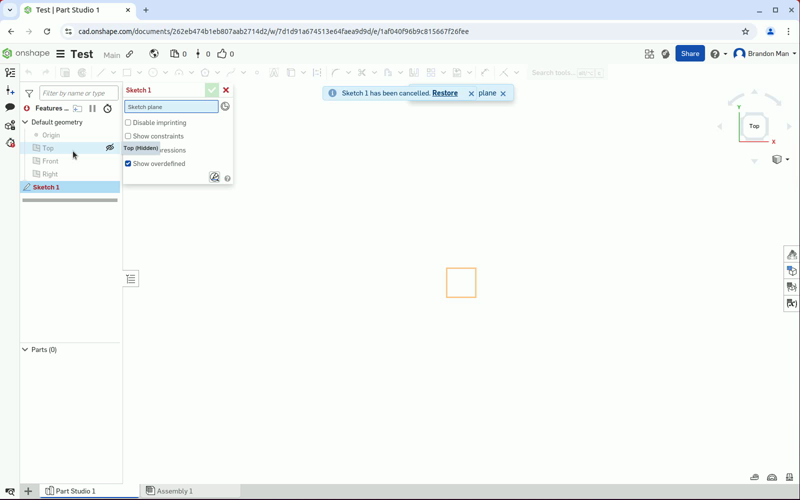
click(73, 150)
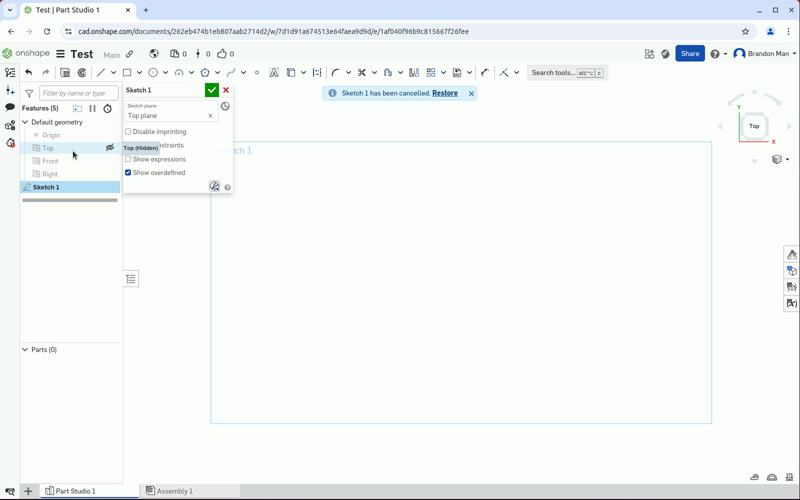
mouse_move(73, 352)
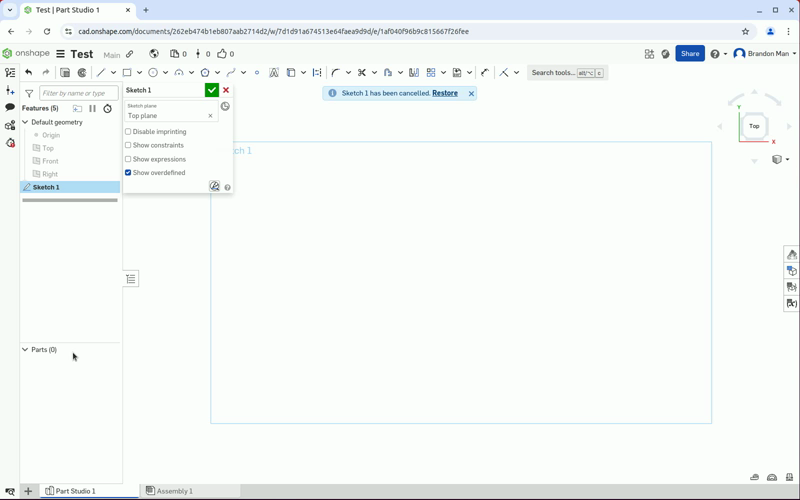
key(y)
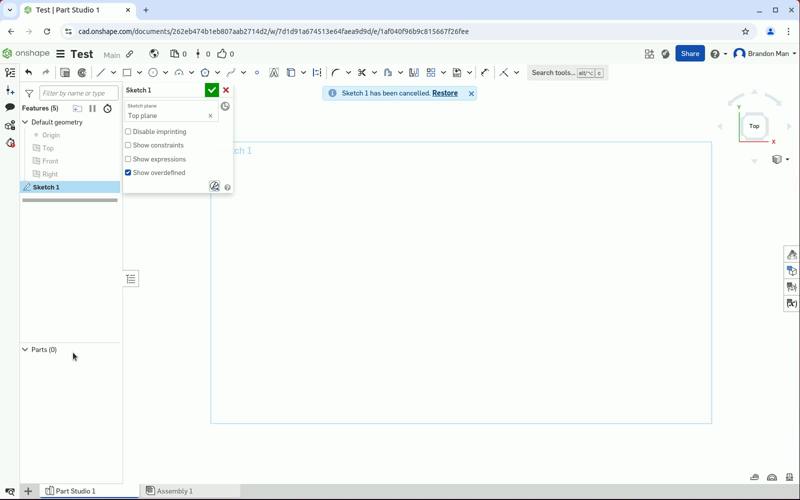
key(l)
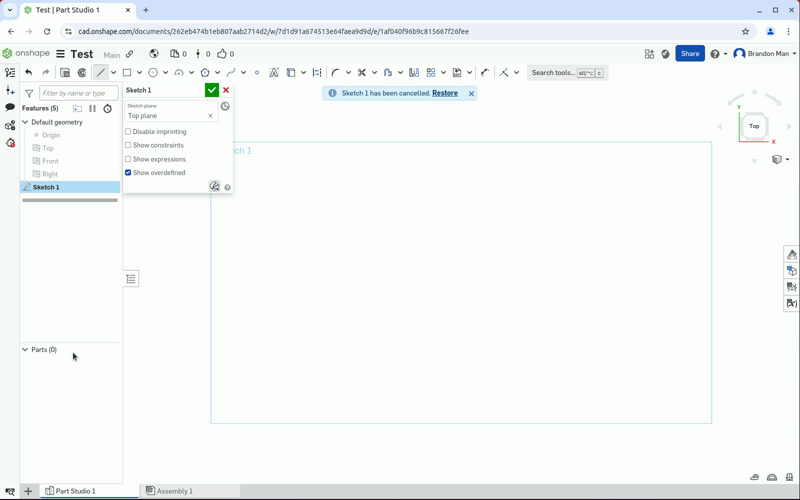
key_down(shift)
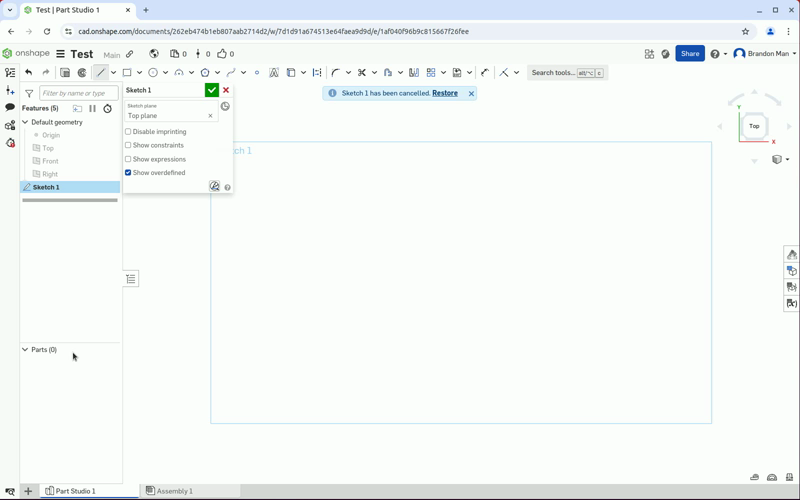
mouse_move(460, 282)
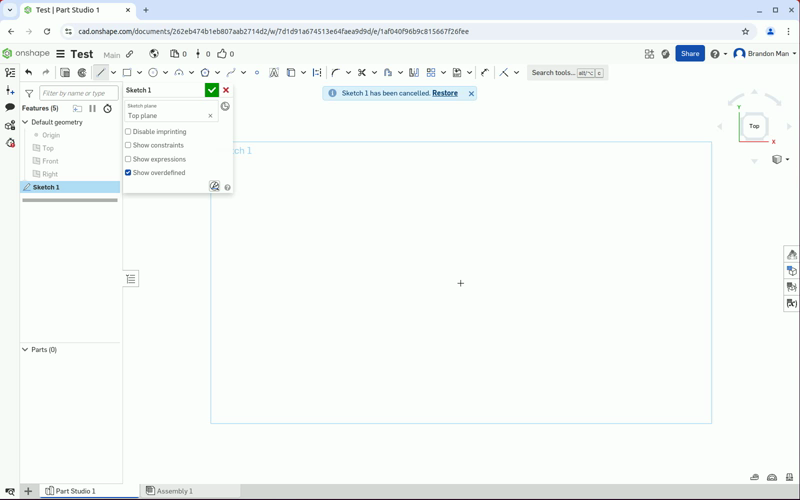
click(460, 282)
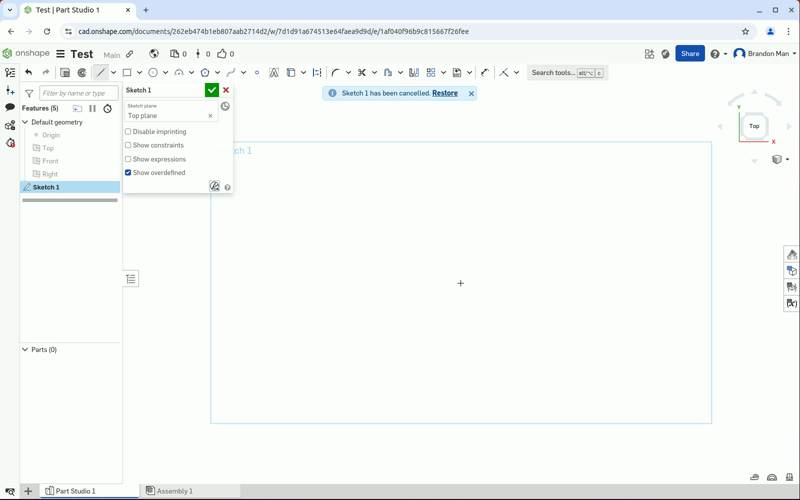
key_up(shift)
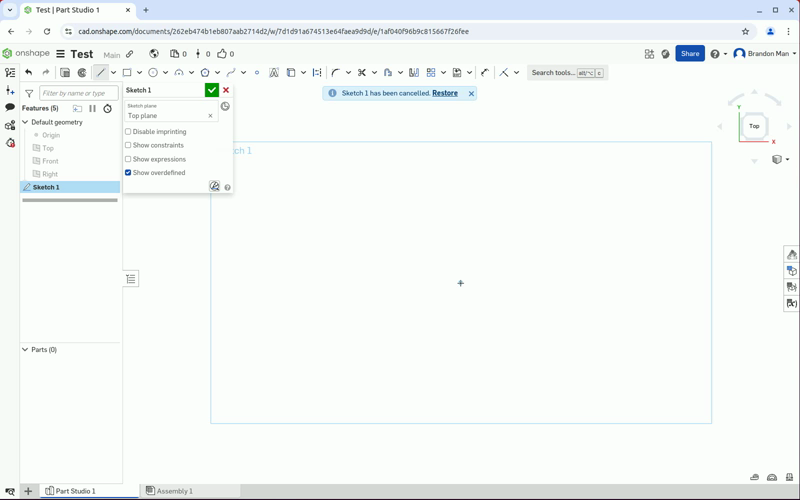
key_down(shift)
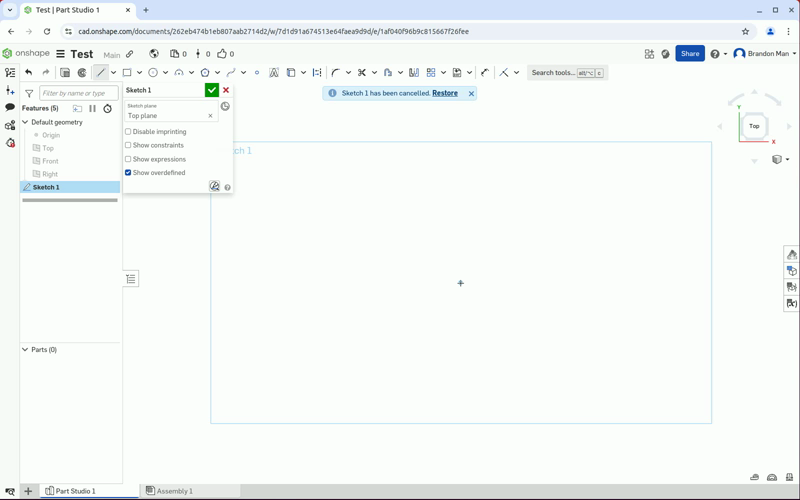
mouse_move(535, 282)
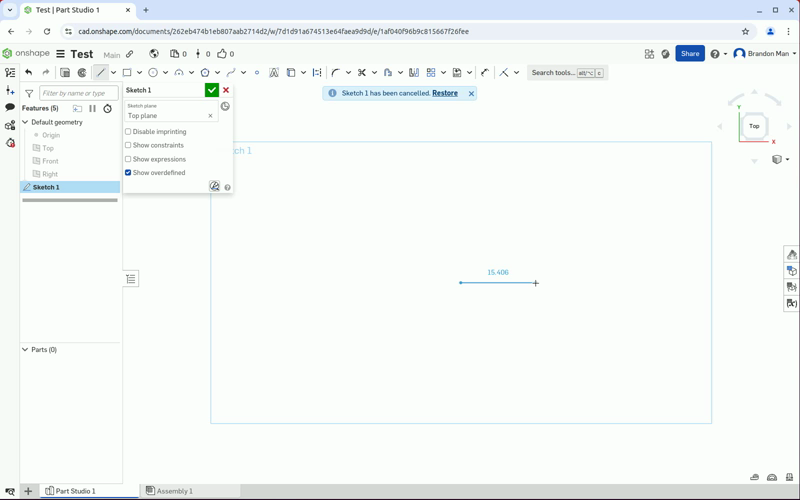
click(535, 282)
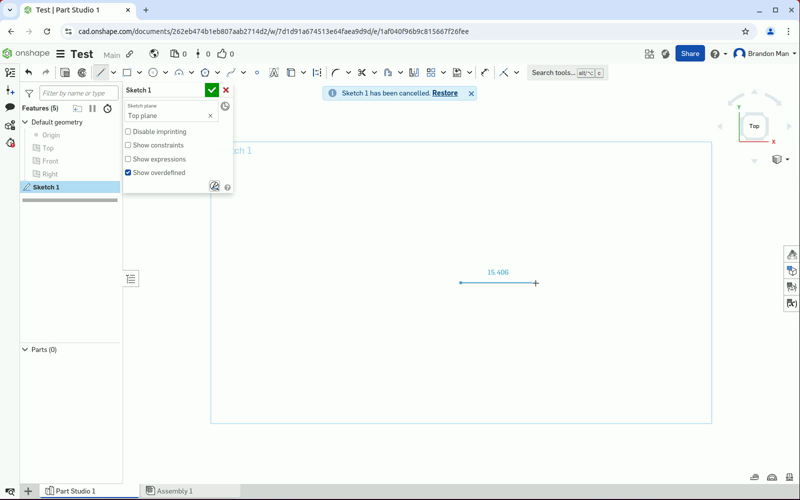
key_up(shift)
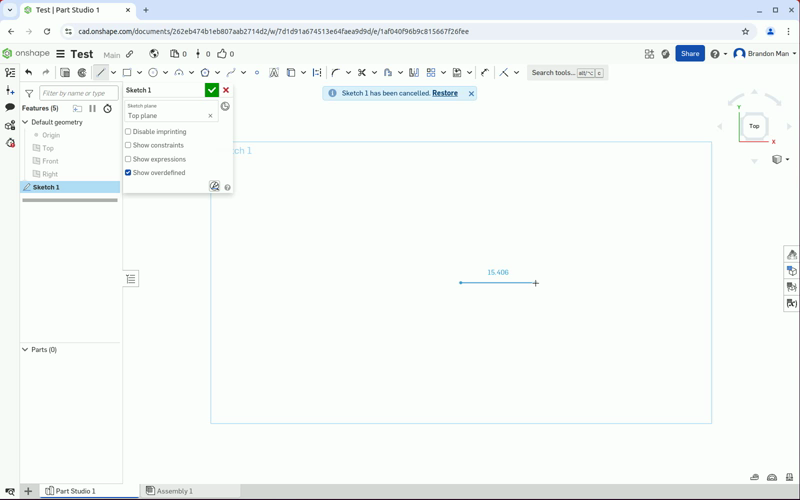
key_down(shift)
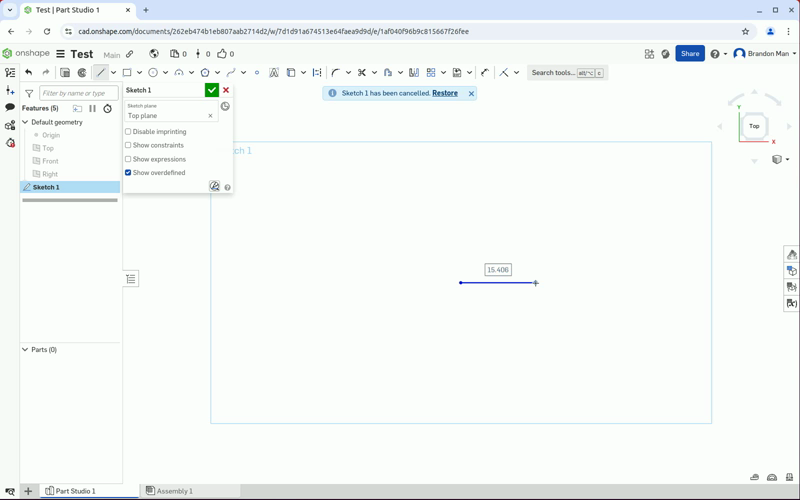
mouse_move(535, 170)
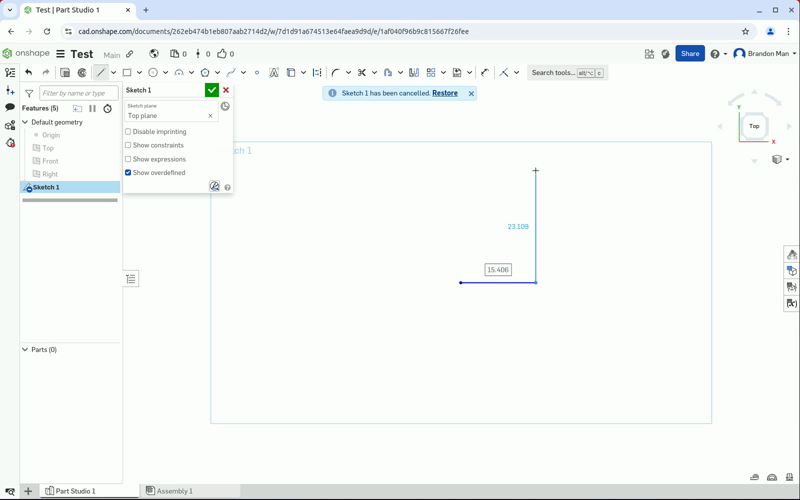
click(535, 170)
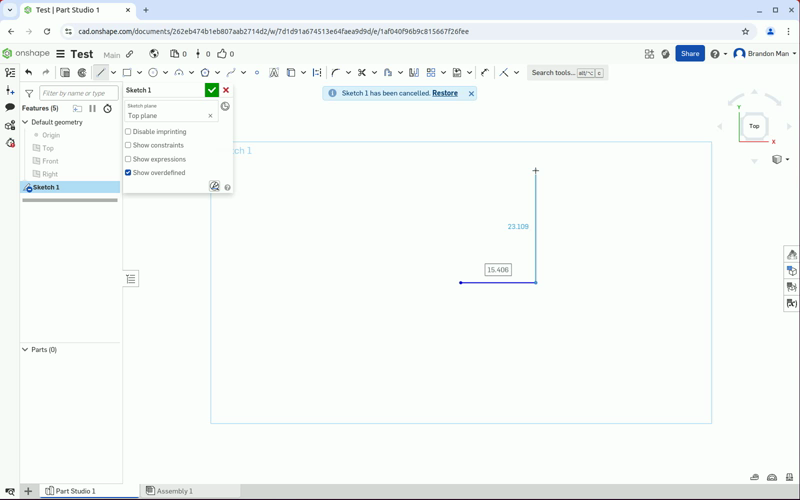
key_up(shift)
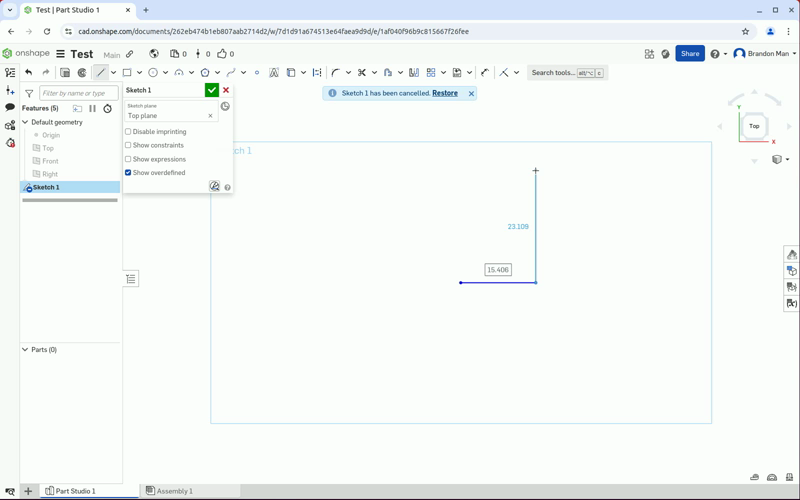
key_down(shift)
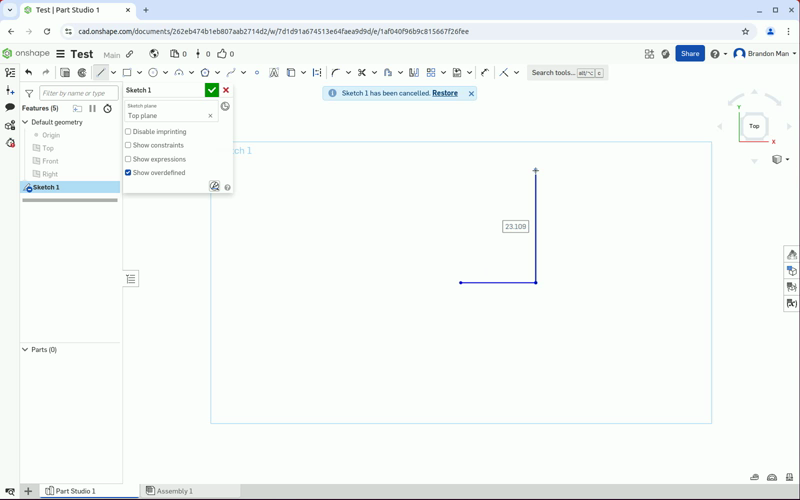
mouse_move(460, 170)
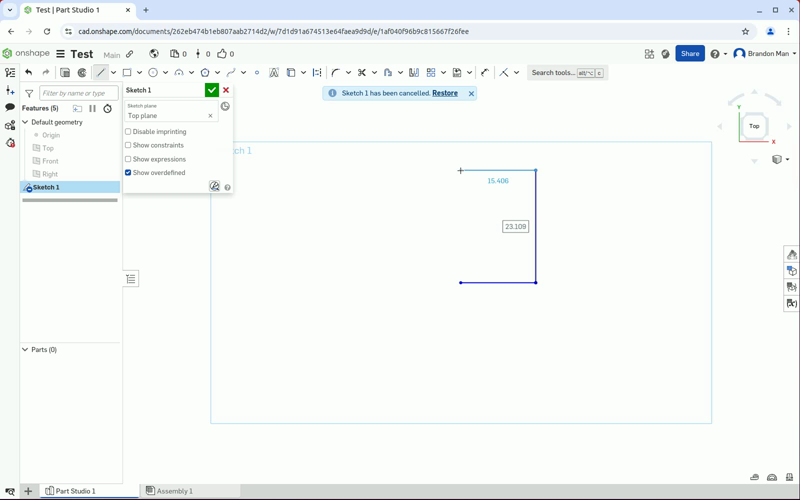
click(460, 170)
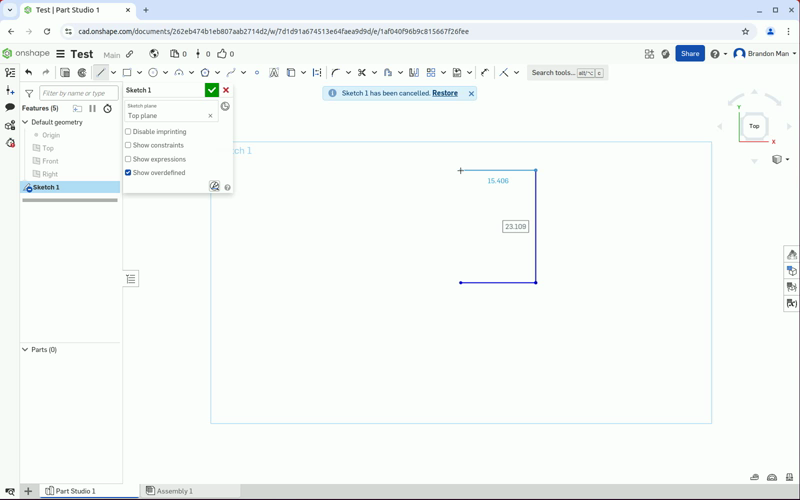
key_up(shift)
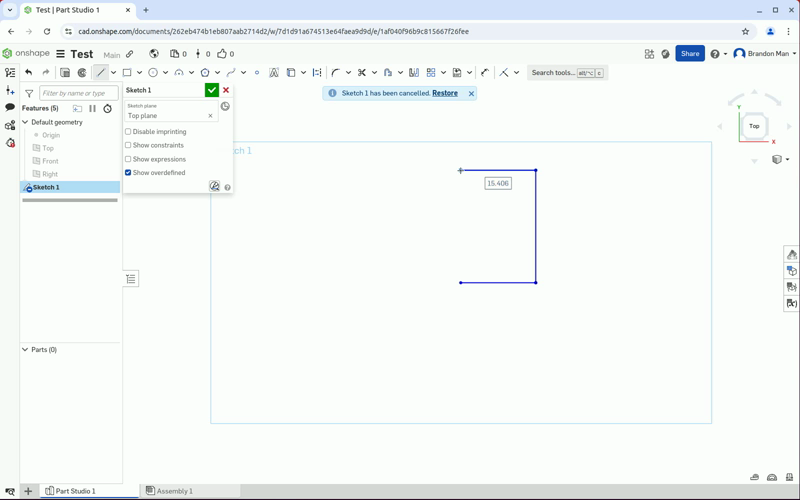
key_down(shift)
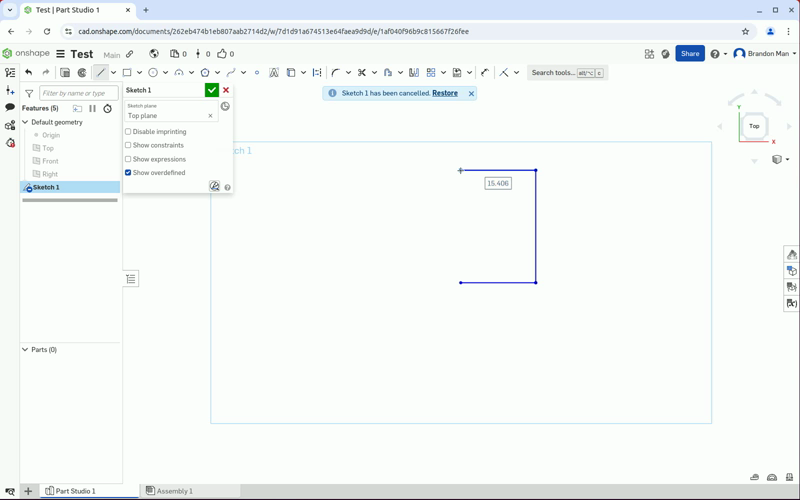
mouse_move(460, 282)
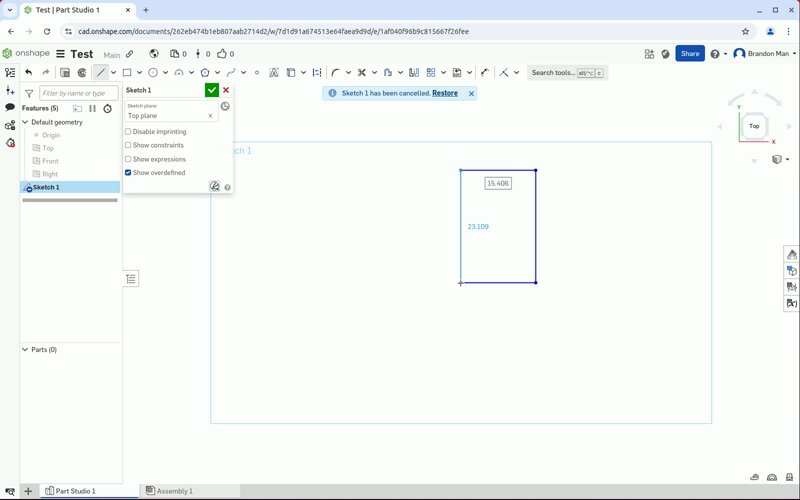
key_up(shift)
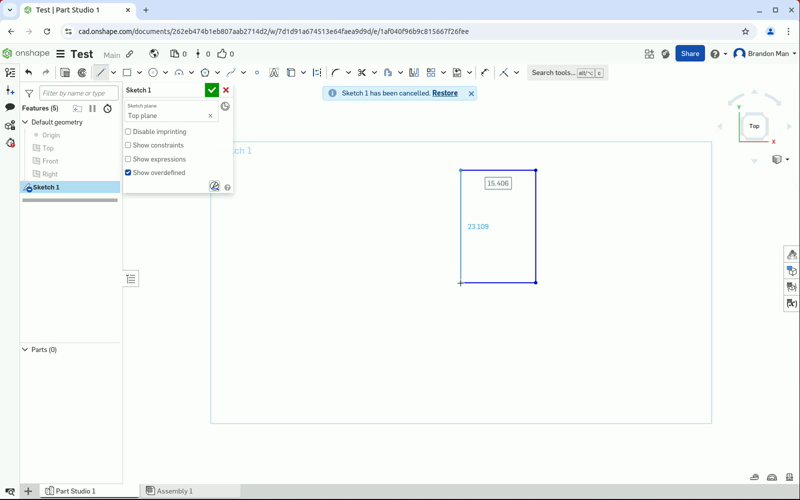
click(460, 282)
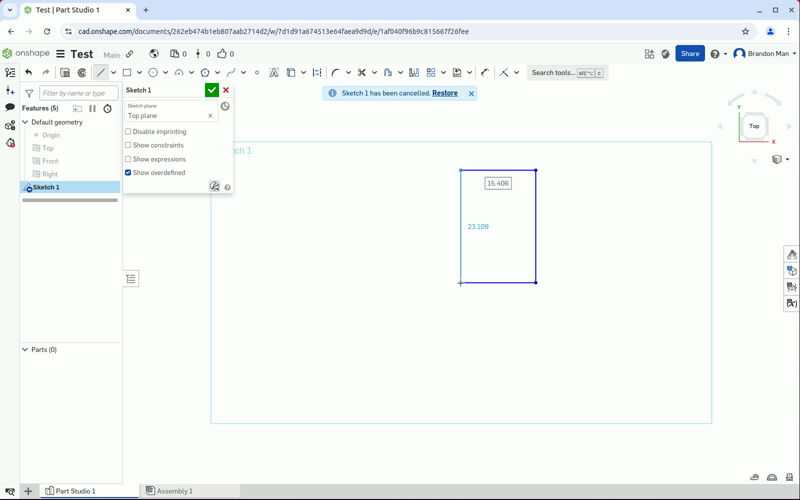
key(esc)
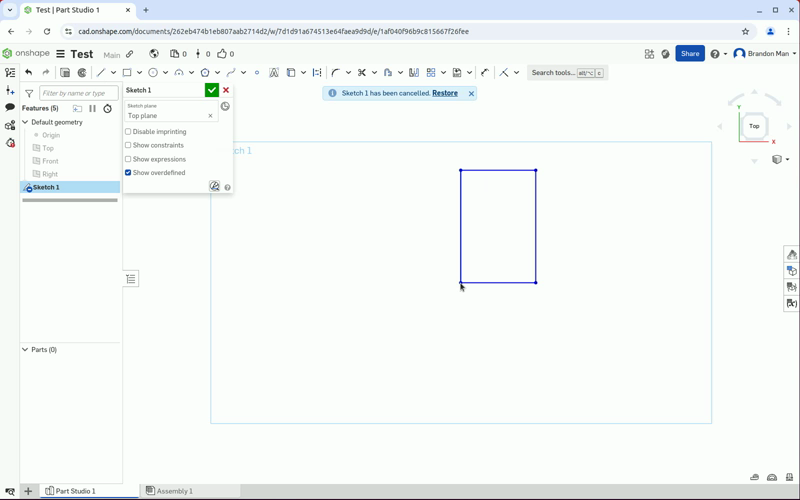
mouse_move(470, 263)
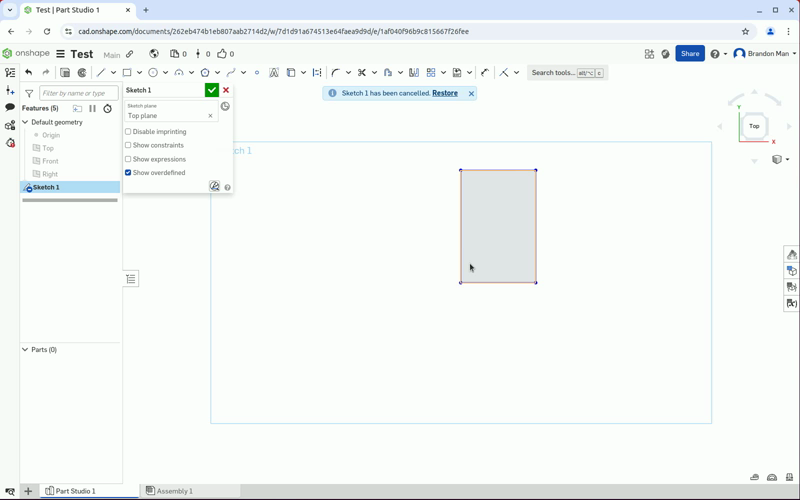
click(470, 263)
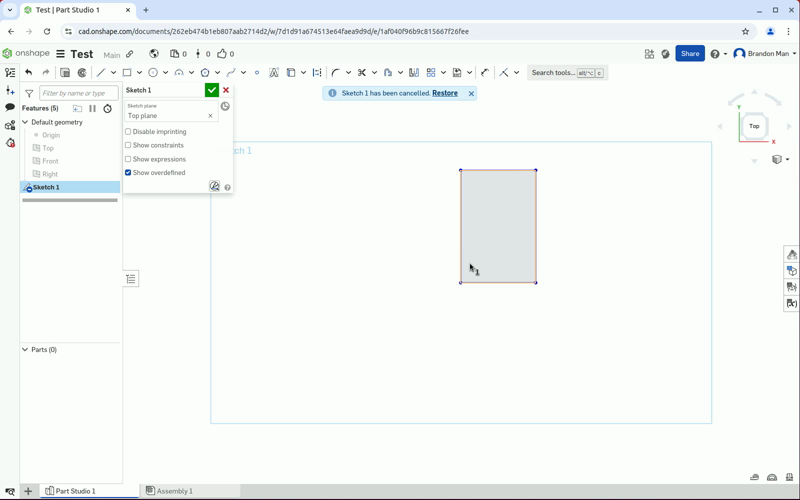
mouse_move(73, 352)
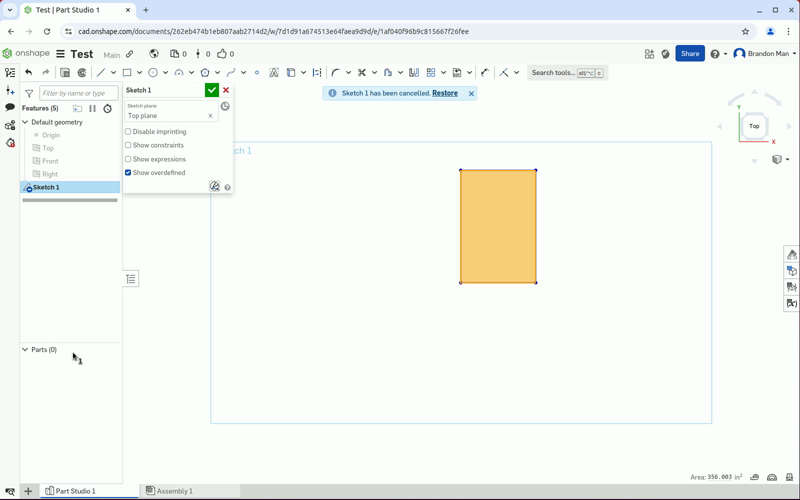
key(shift+y)
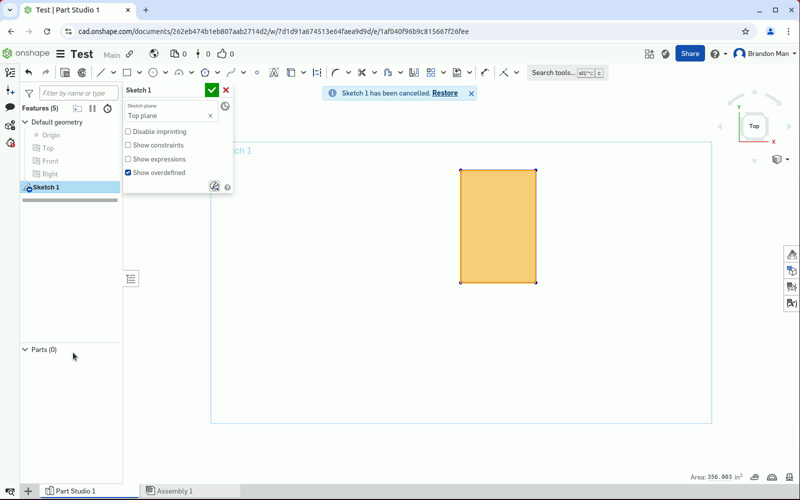
key(shift+e)
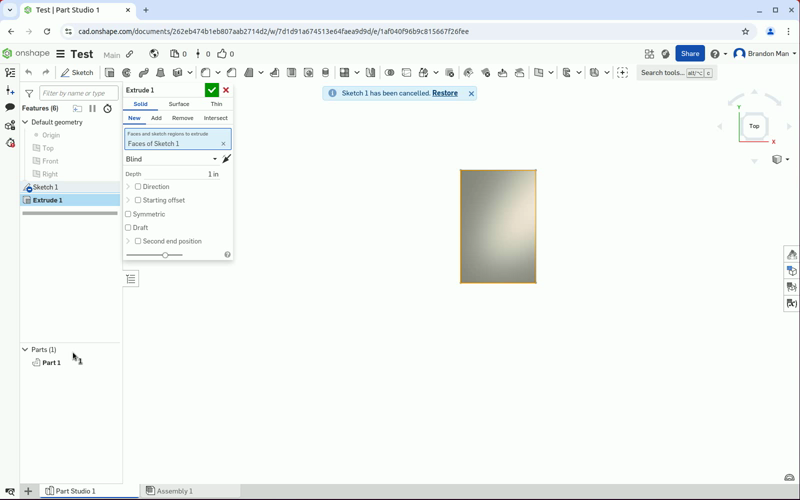
mouse_move(143, 106)
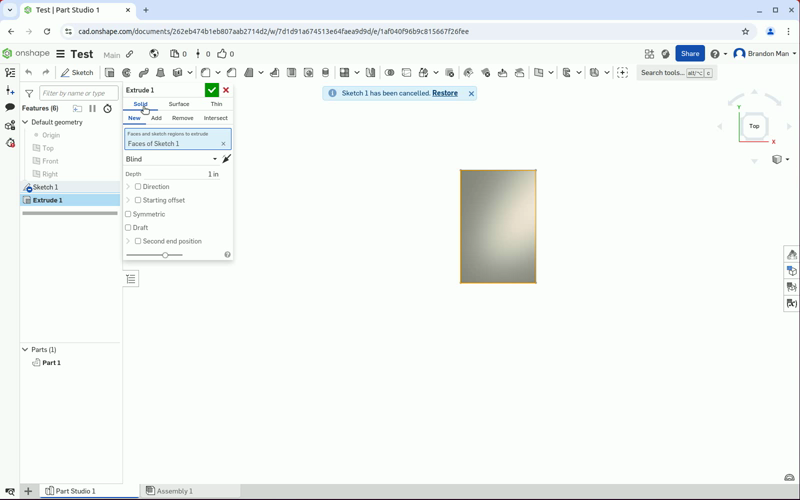
click(143, 106)
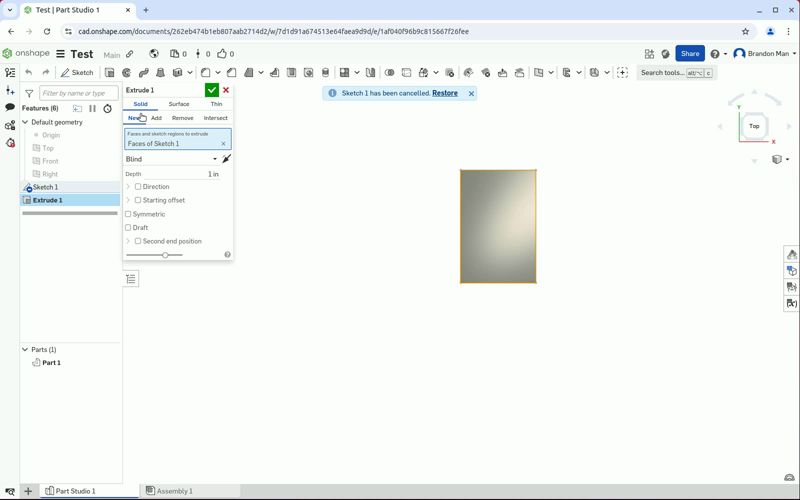
mouse_move(137, 120)
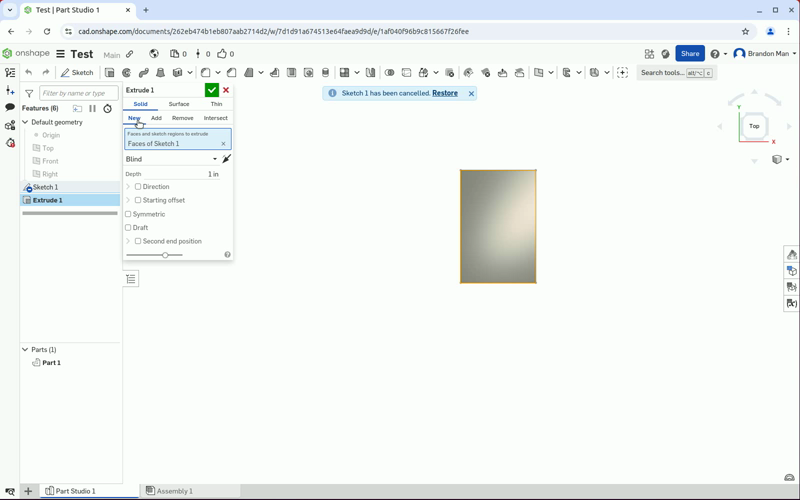
click(137, 120)
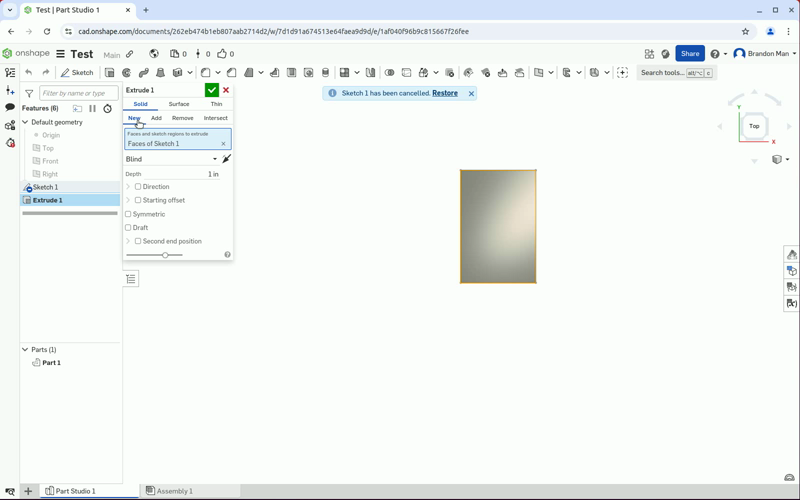
key(tab, 4)
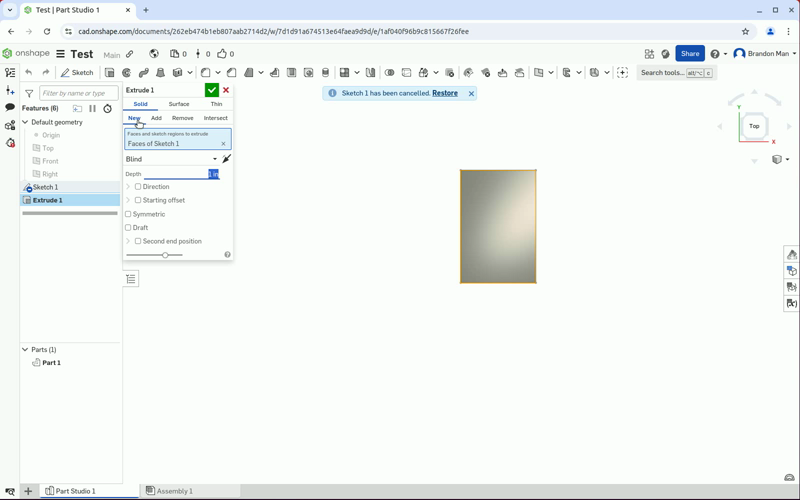
text(9.147)
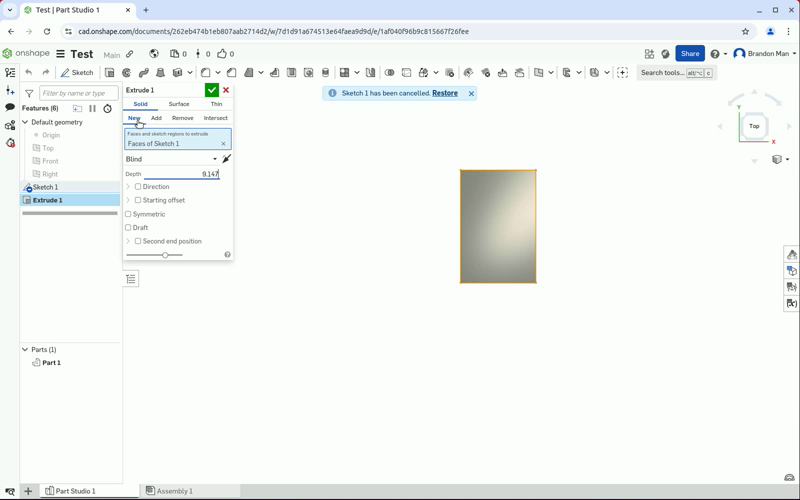
key(enter)
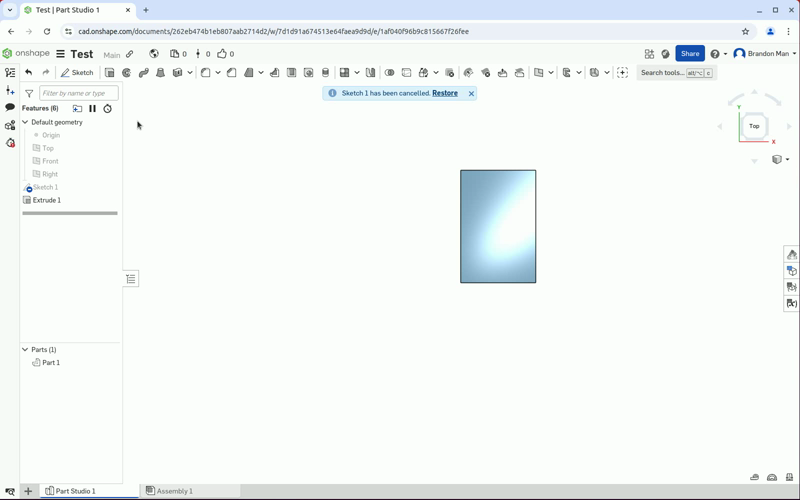
key(shift+h)
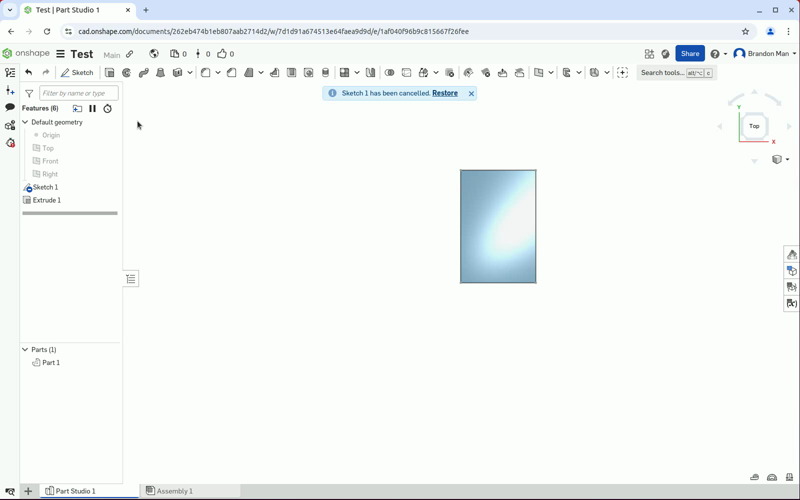
key(shift+h)
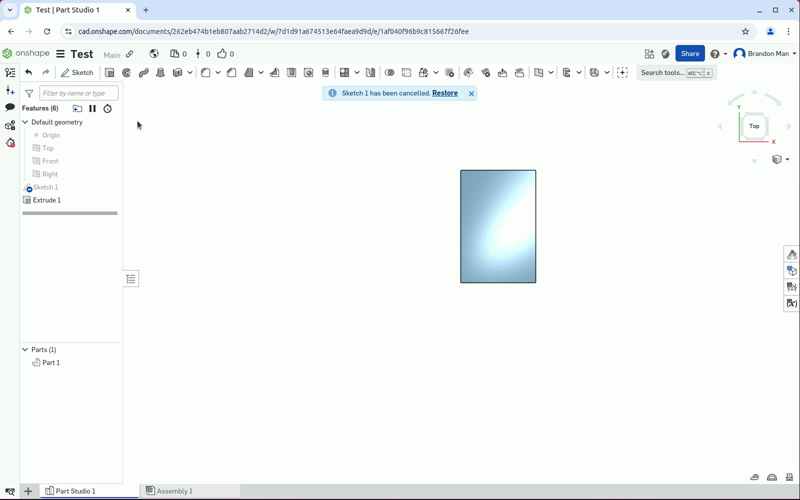
mouse_move(73, 189)
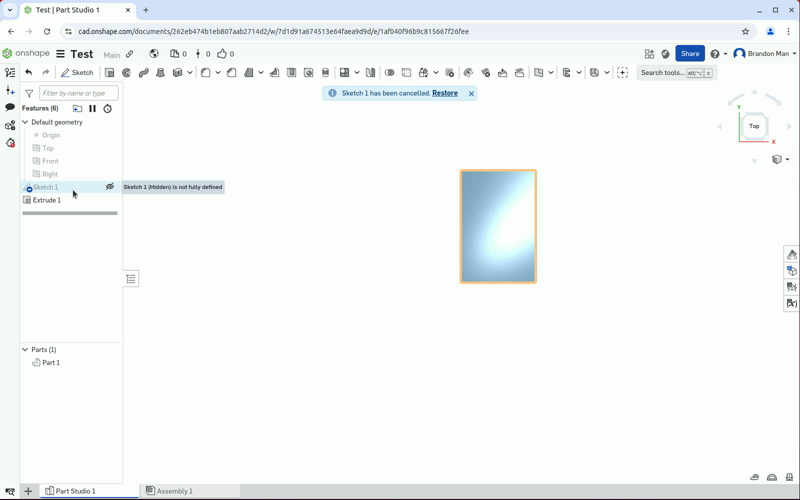
click(73, 189)
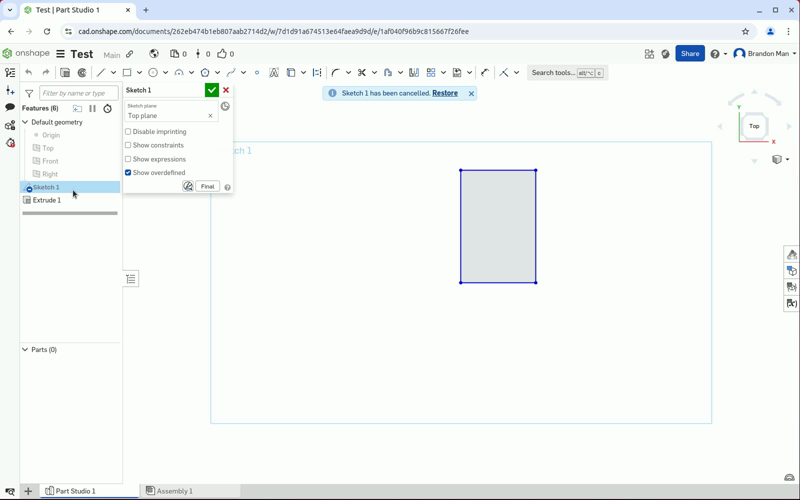
mouse_move(229, 92)
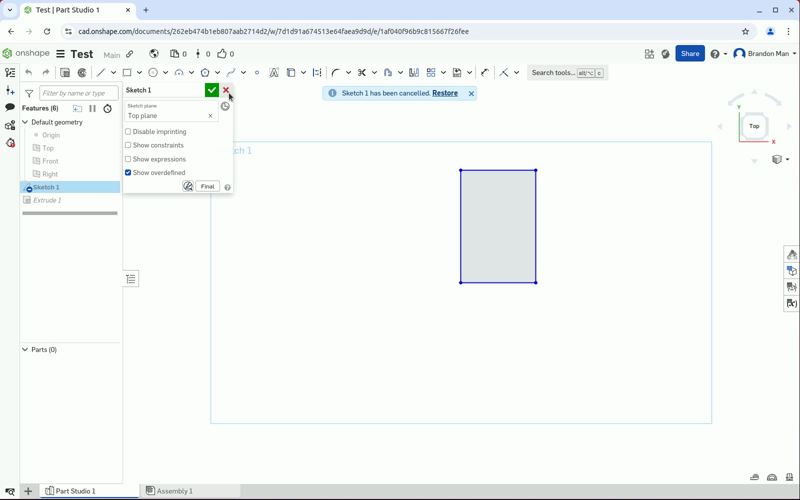
click(229, 92)
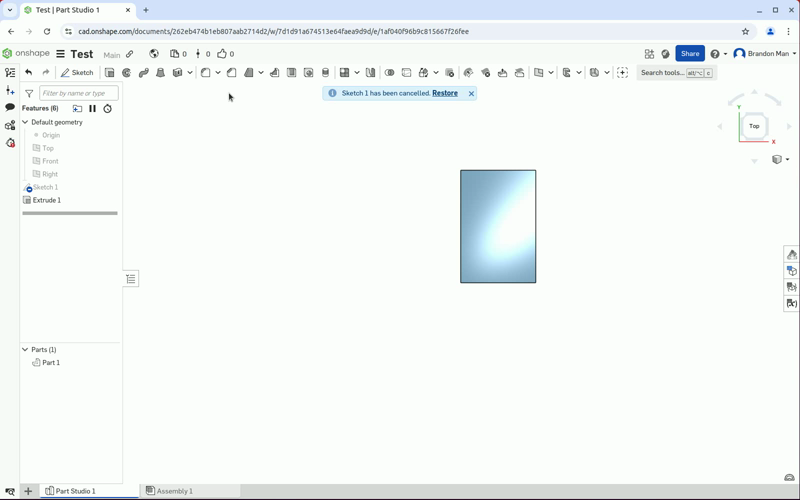
mouse_move(541, 75)
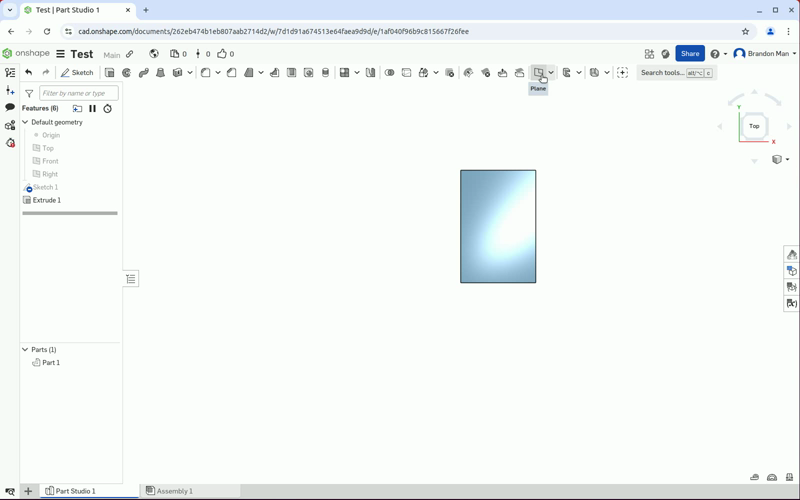
click(541, 75)
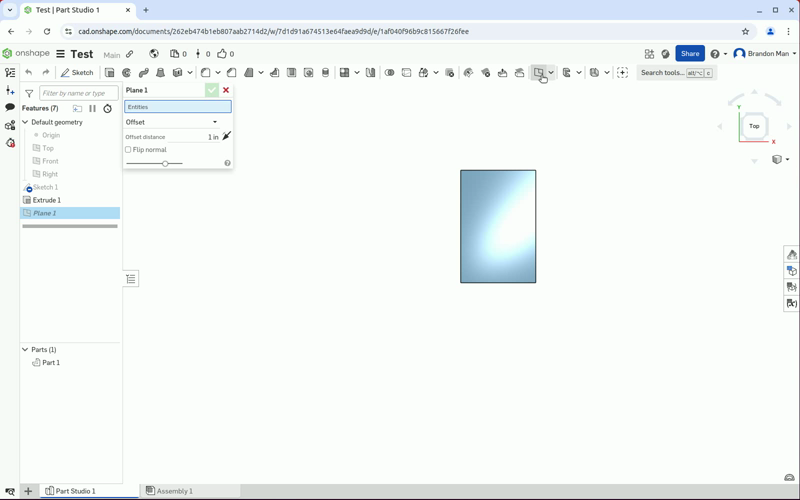
mouse_move(73, 150)
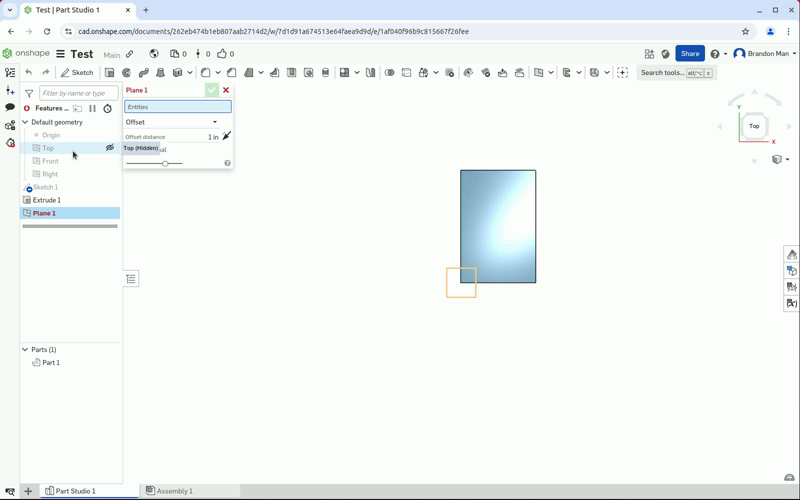
click(73, 150)
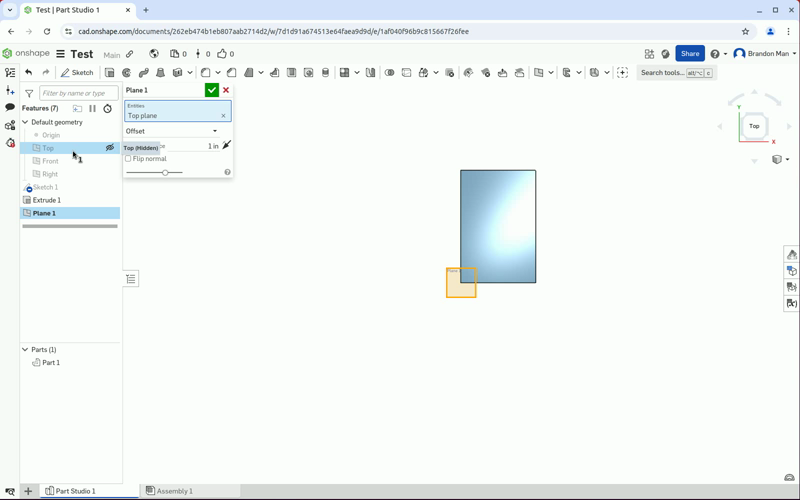
key(tab, 2)
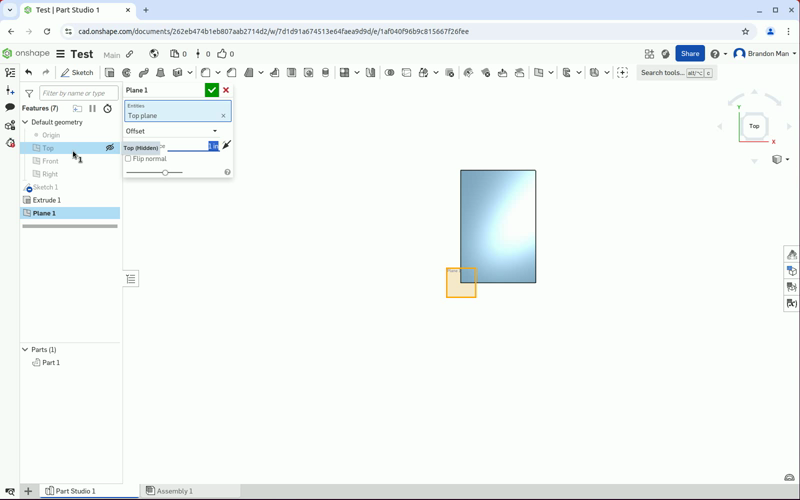
text(9.151)
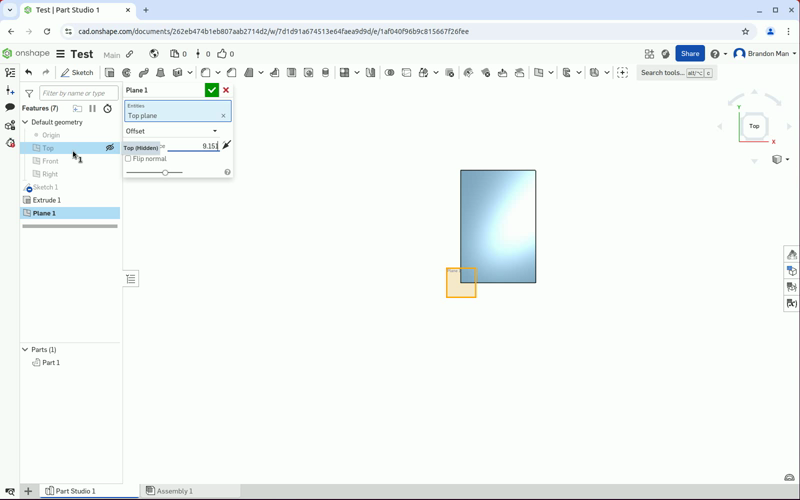
key(enter, 2)
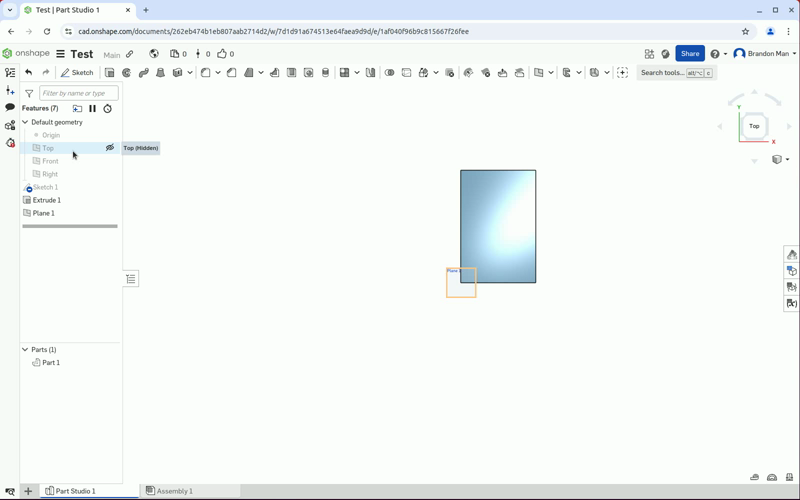
key(shift+s)
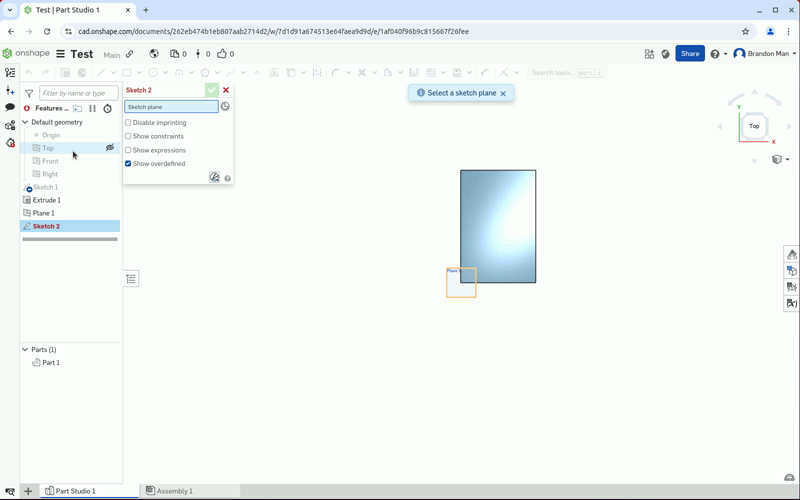
mouse_move(73, 215)
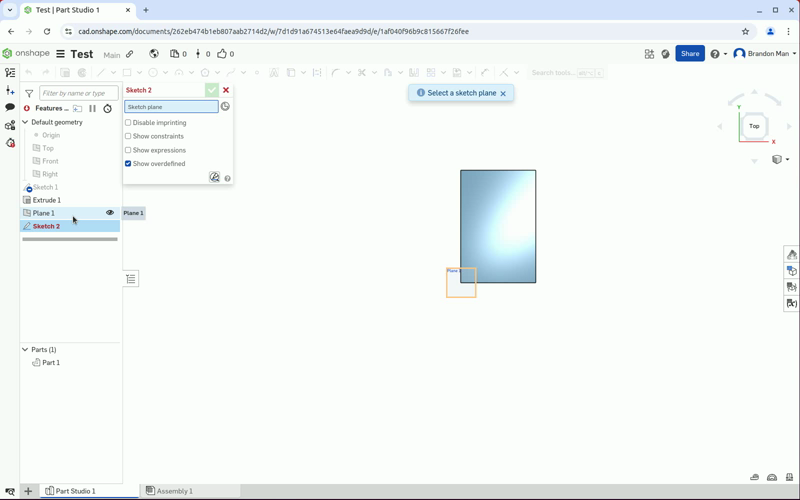
click(73, 215)
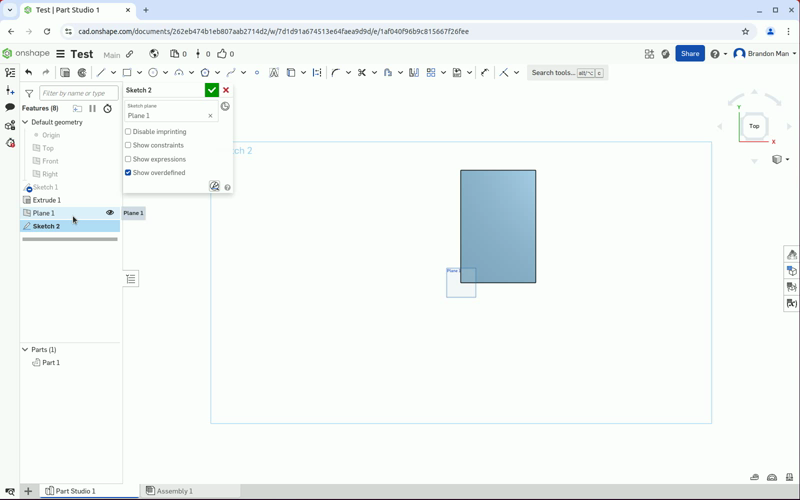
mouse_move(73, 352)
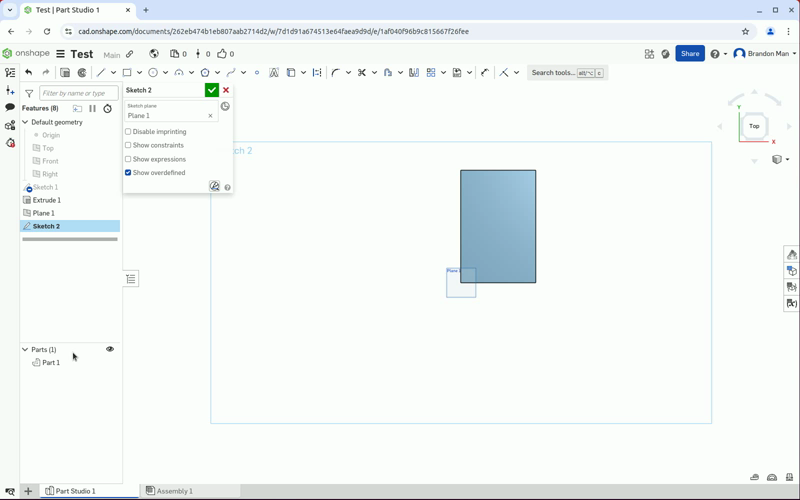
key(y)
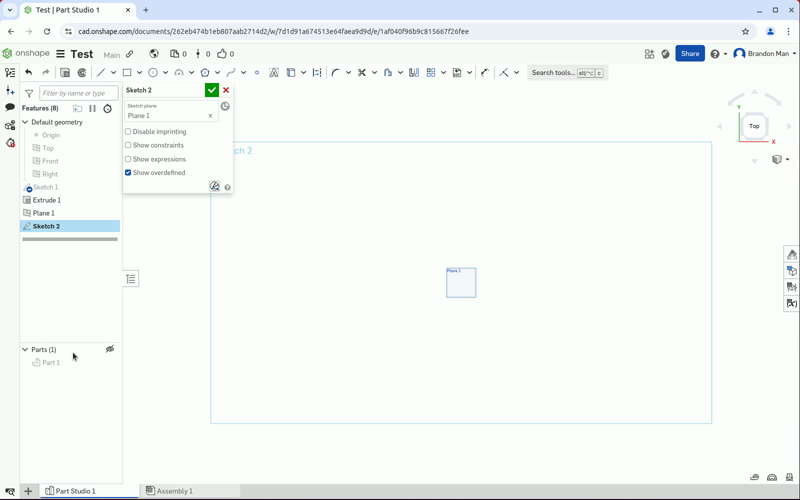
key(l)
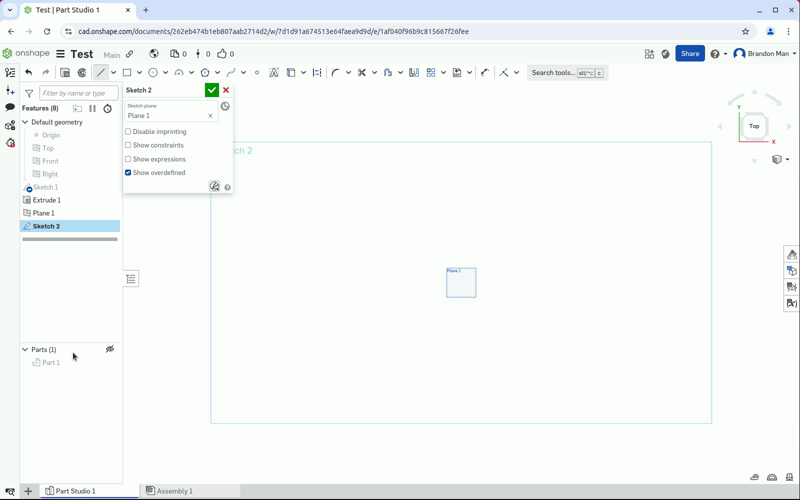
key_down(shift)
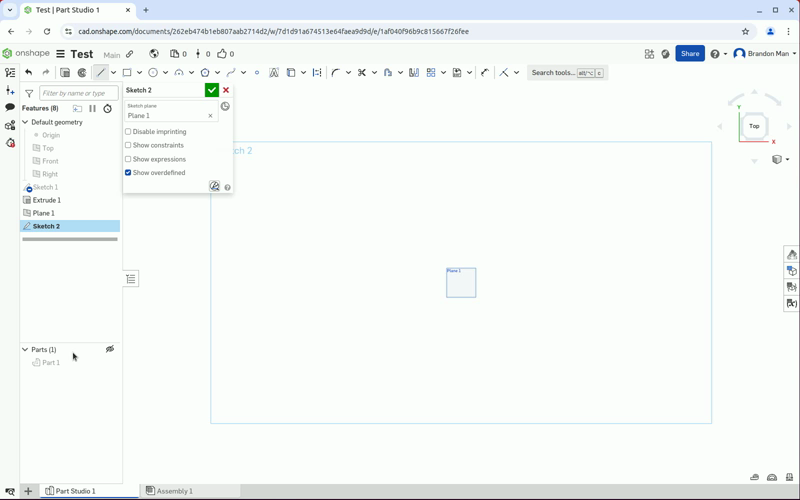
mouse_move(460, 282)
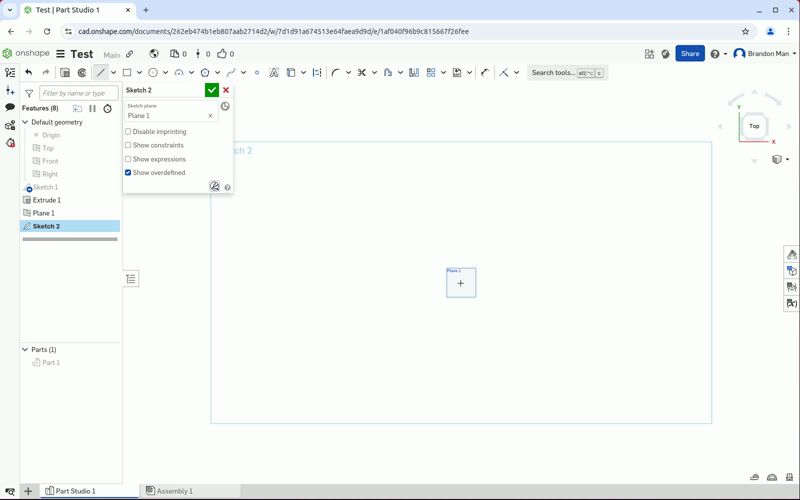
click(460, 282)
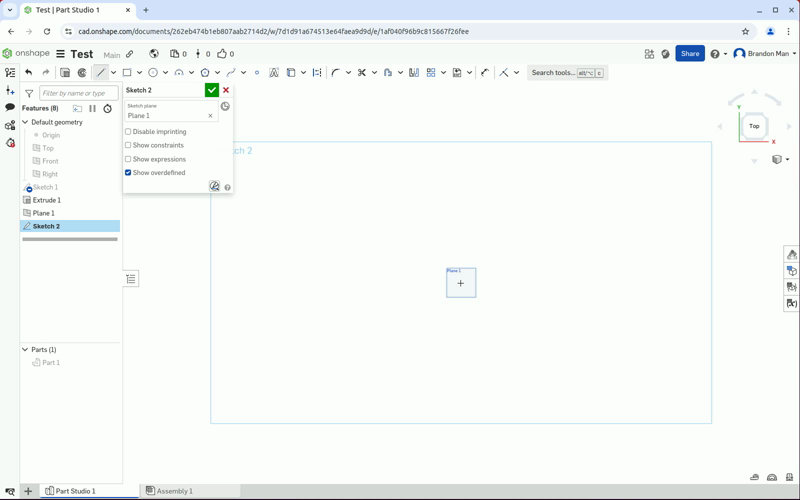
key_up(shift)
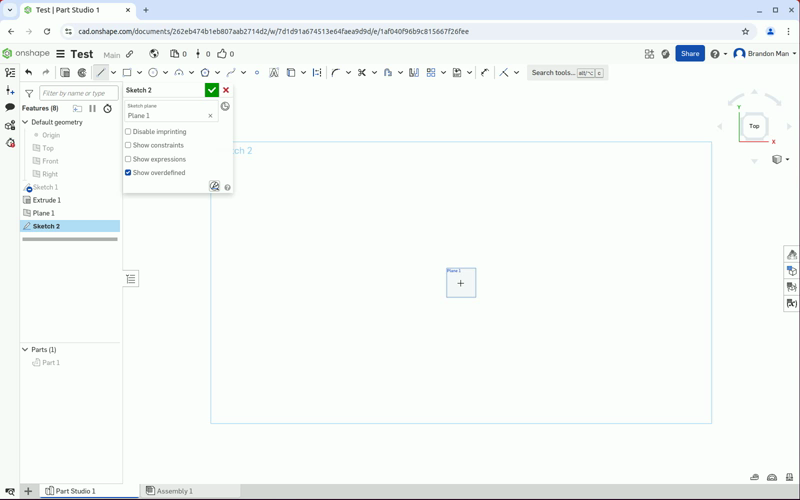
key_down(shift)
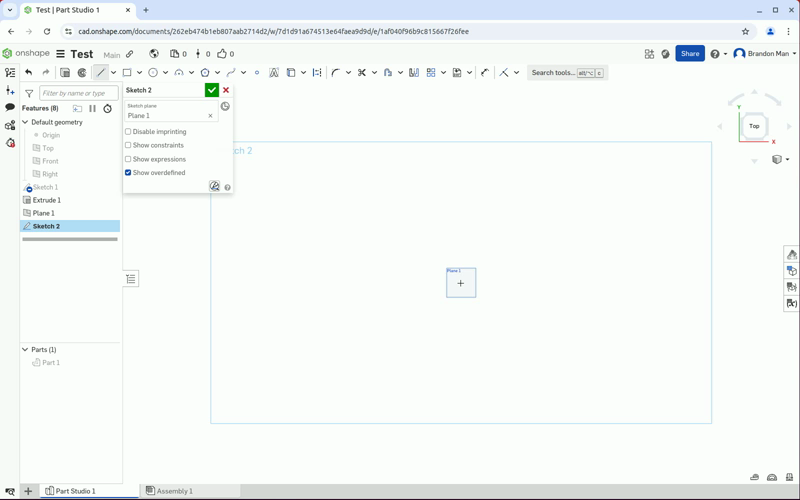
mouse_move(490, 282)
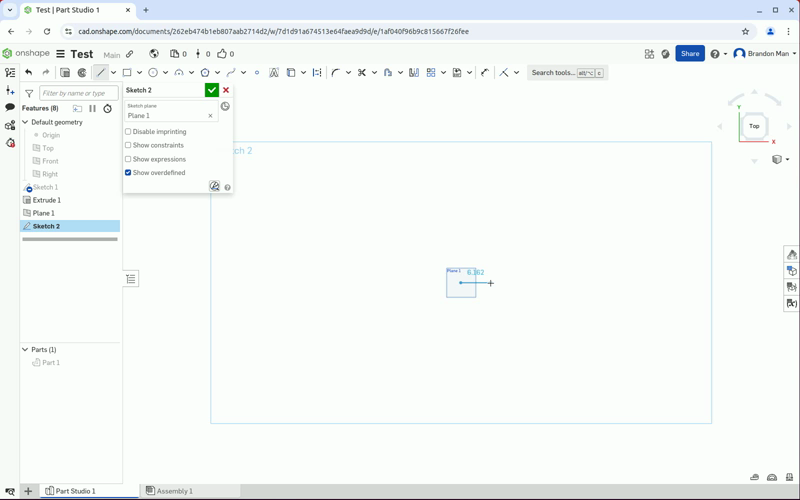
mouse_move(483, 282)
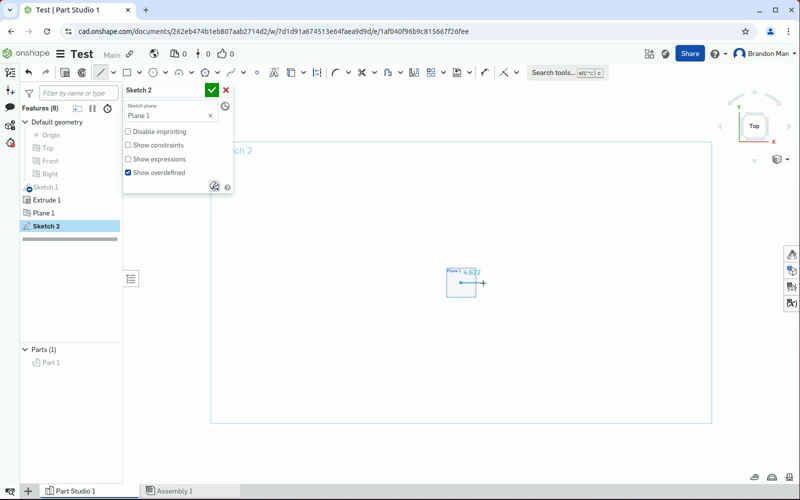
click(483, 282)
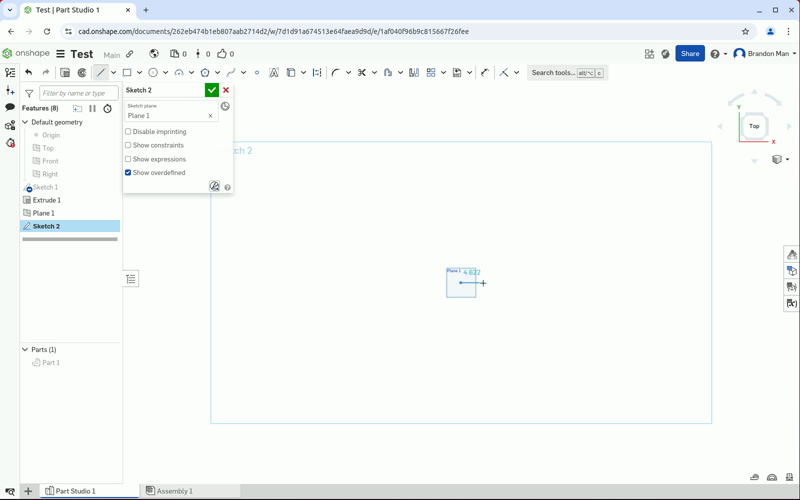
key_up(shift)
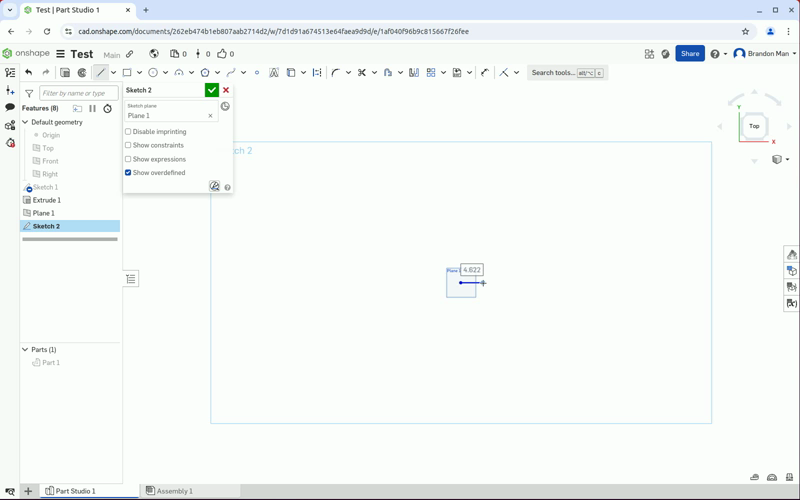
key_down(shift)
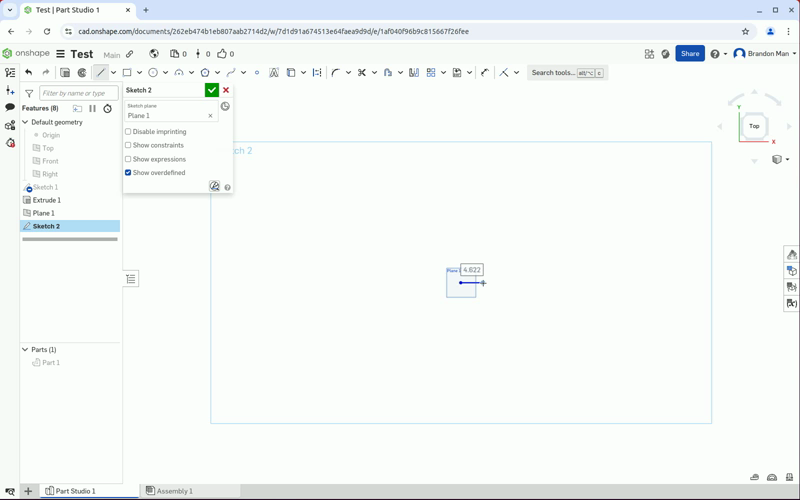
mouse_move(483, 170)
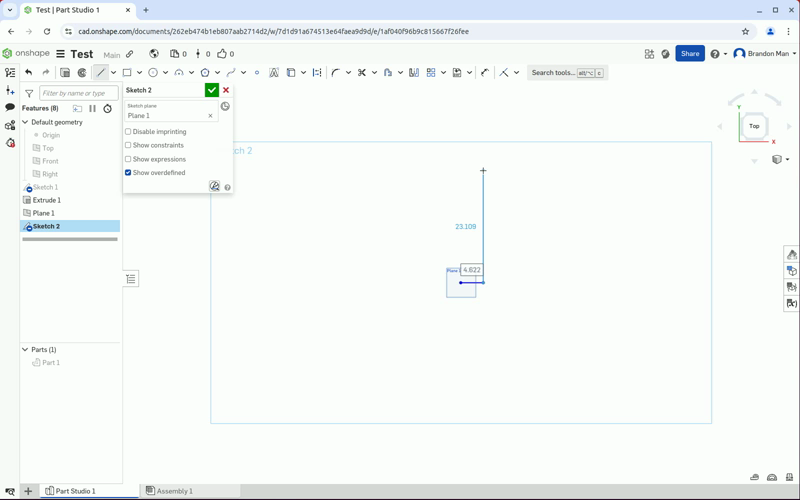
click(483, 170)
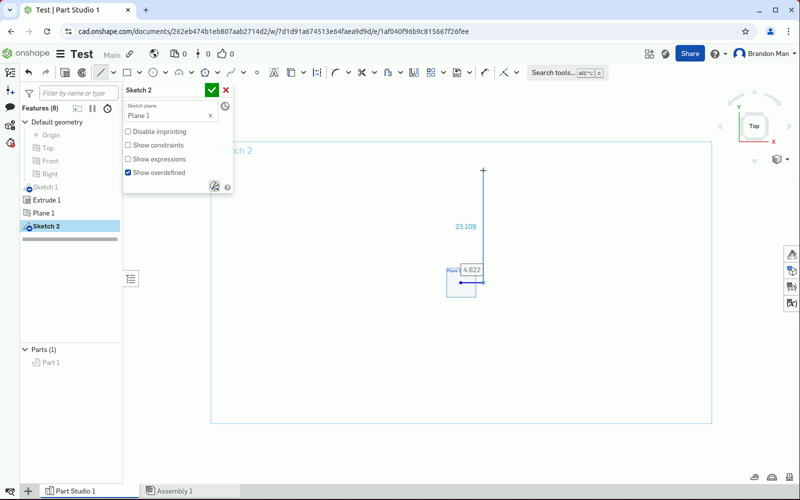
key_up(shift)
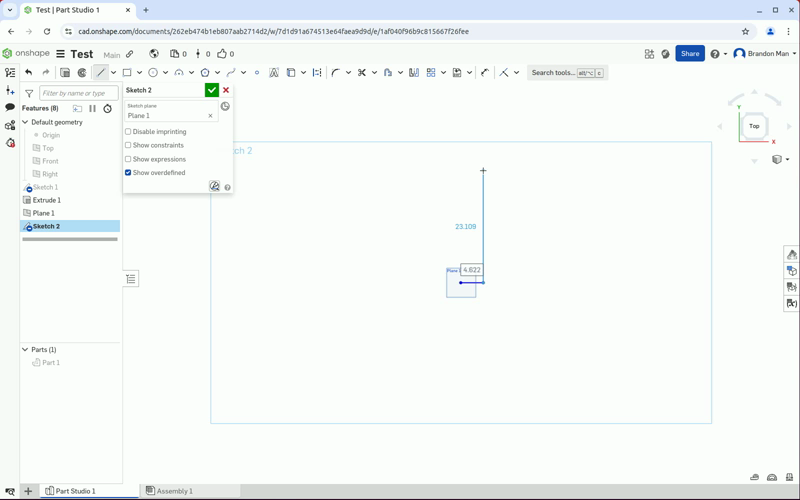
key_down(shift)
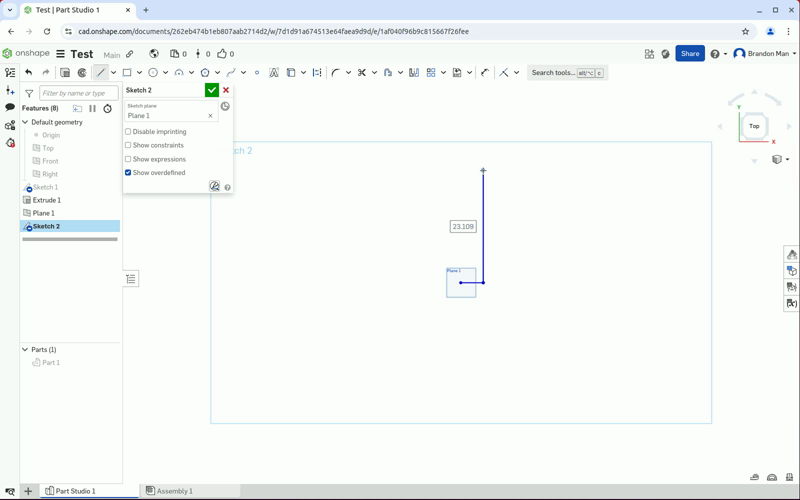
mouse_move(513, 170)
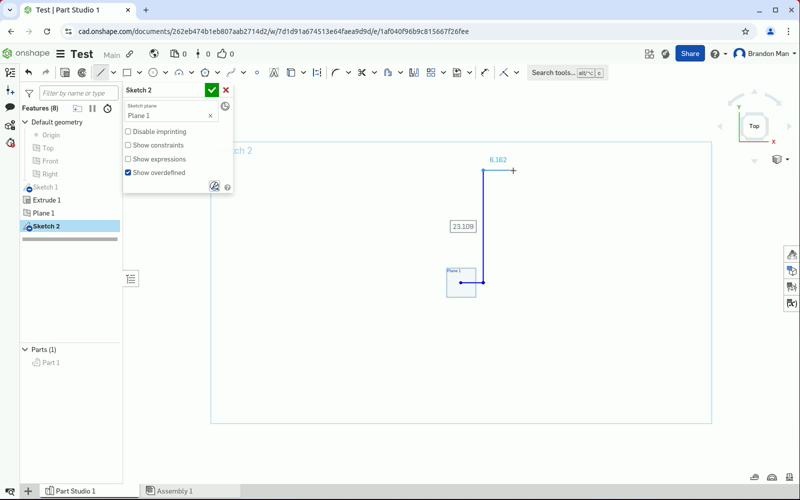
mouse_move(460, 170)
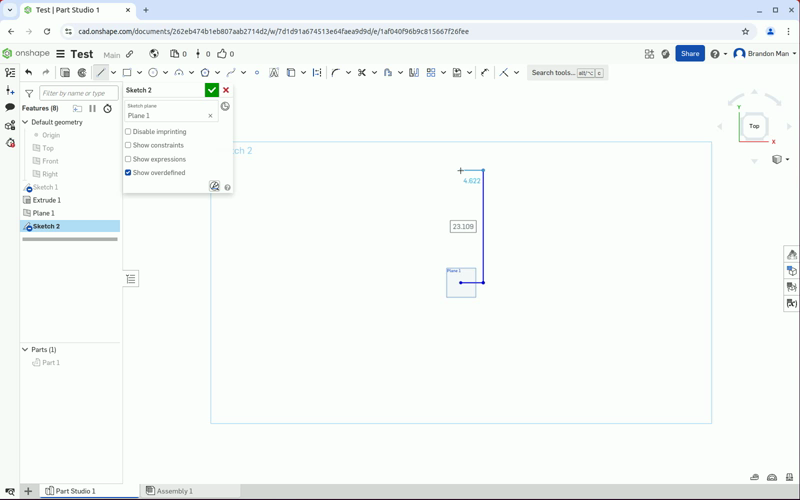
click(460, 170)
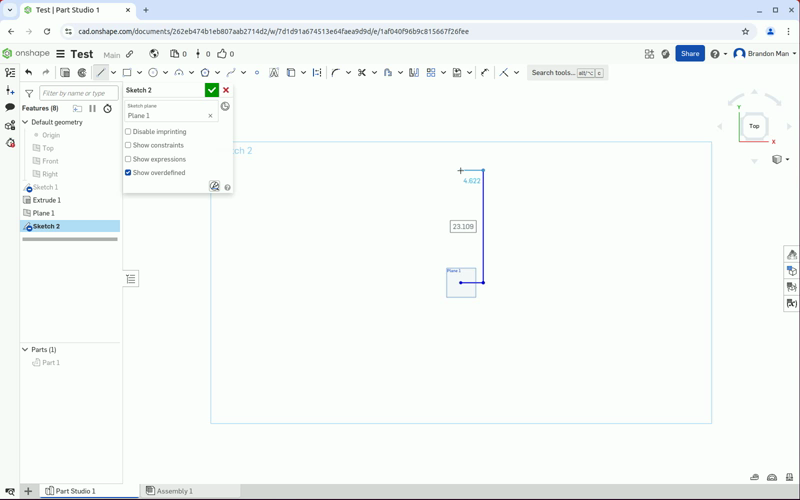
key_up(shift)
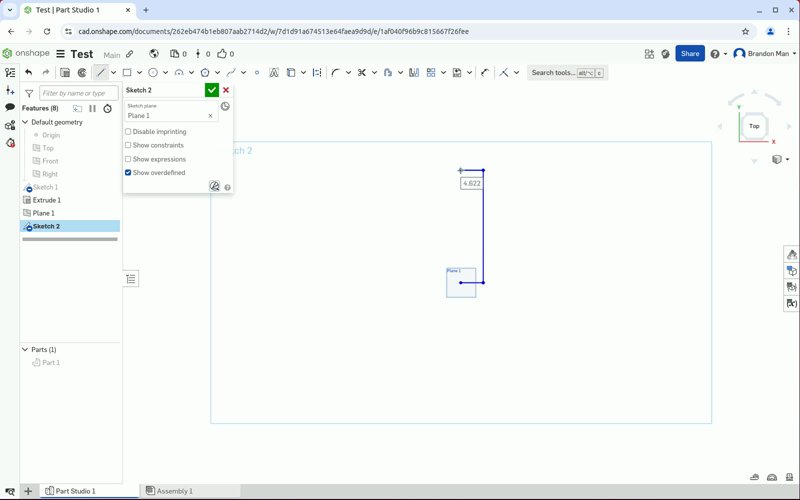
key_down(shift)
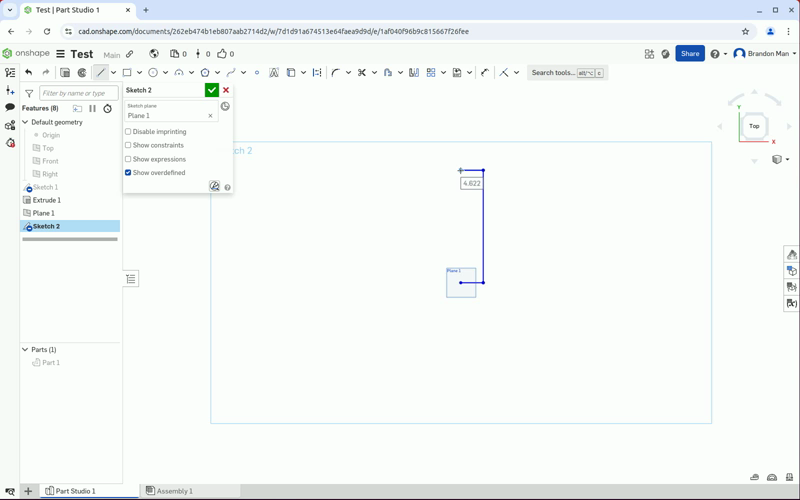
mouse_move(460, 282)
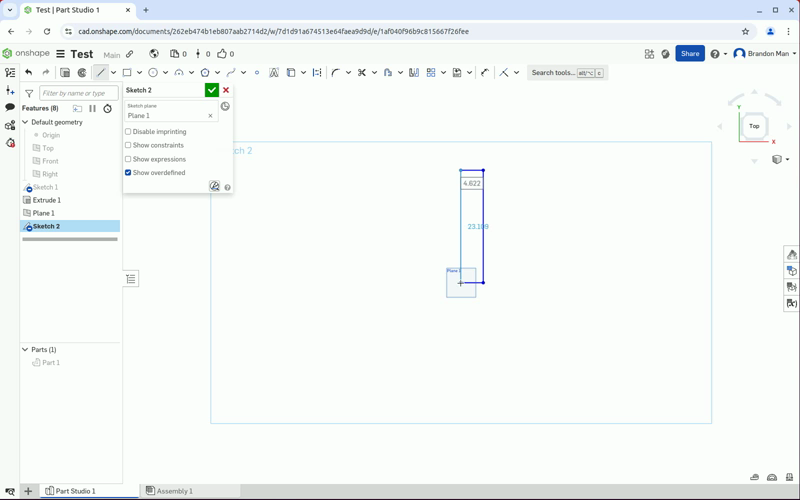
key_up(shift)
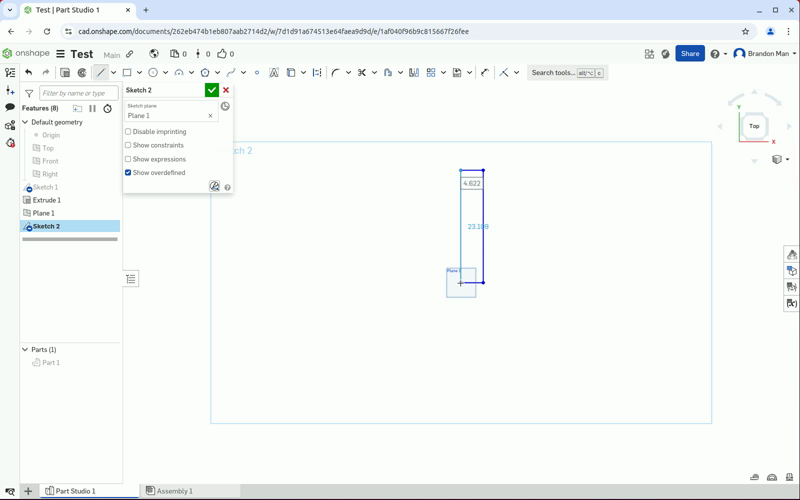
click(460, 282)
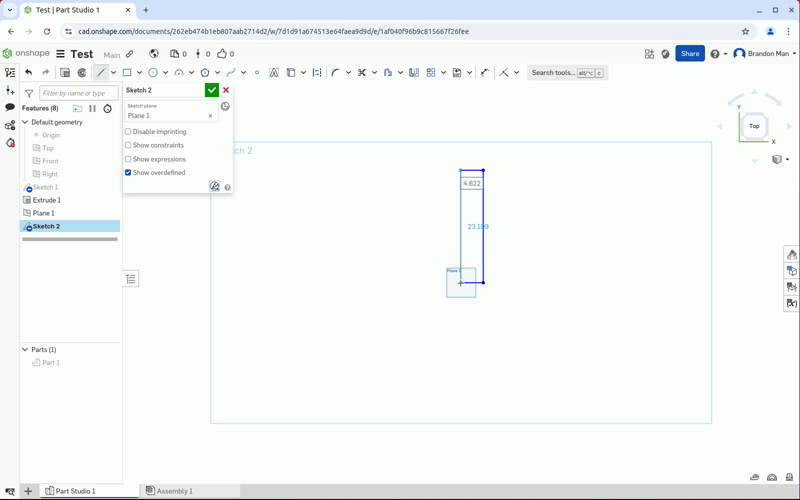
key(esc)
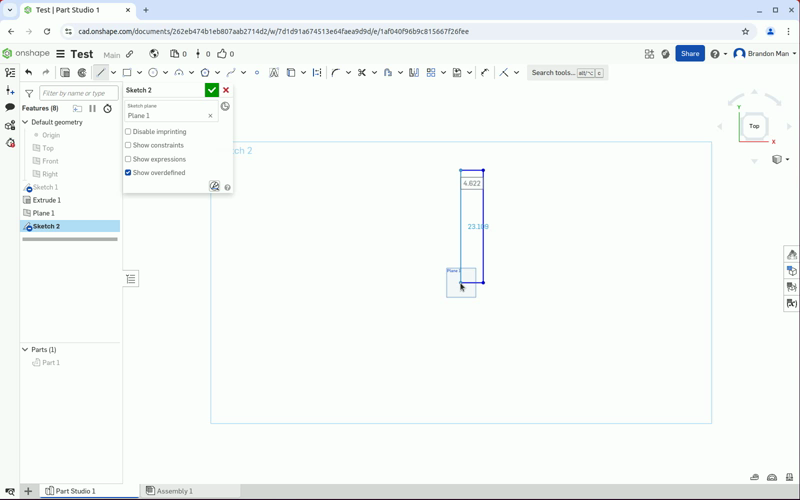
mouse_move(463, 272)
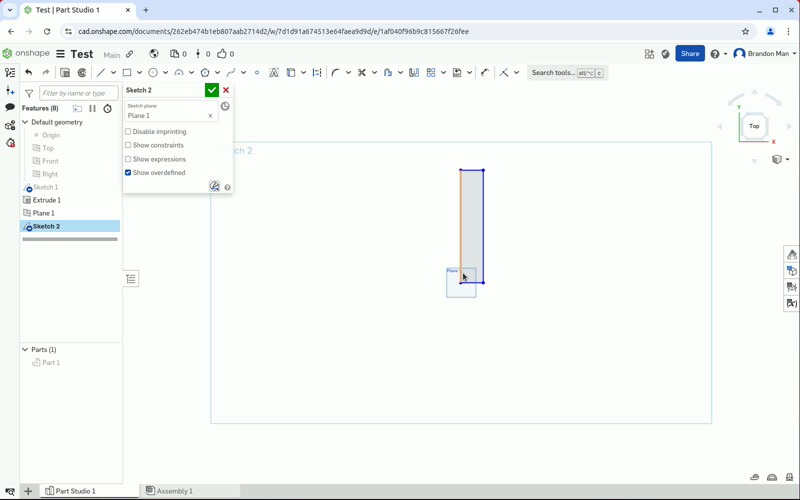
click(463, 272)
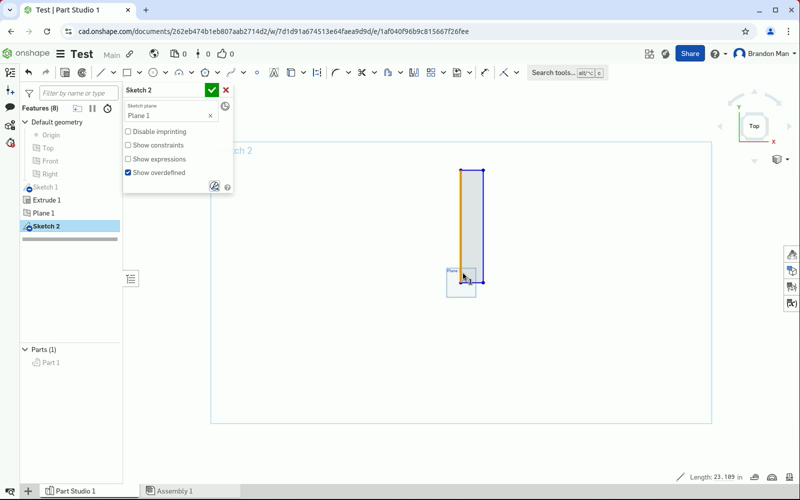
mouse_move(73, 352)
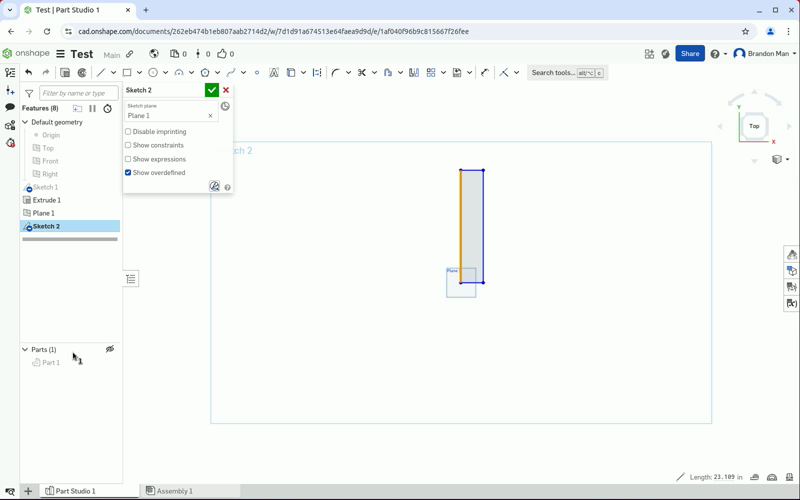
key(shift+y)
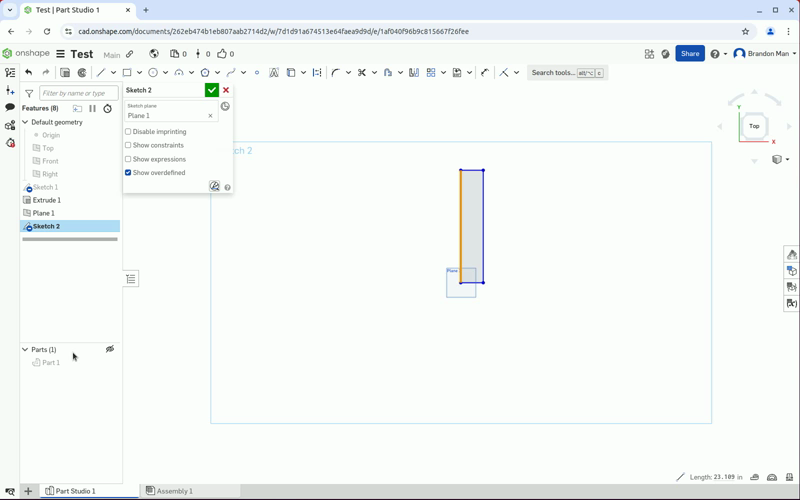
key(shift+e)
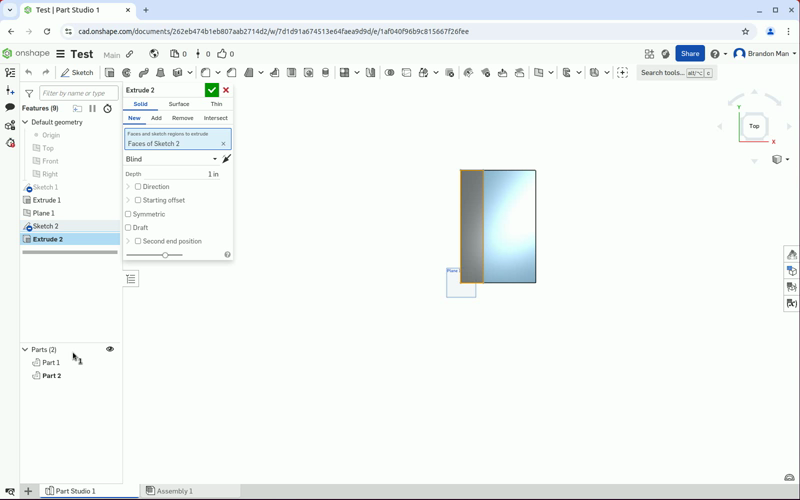
mouse_move(143, 106)
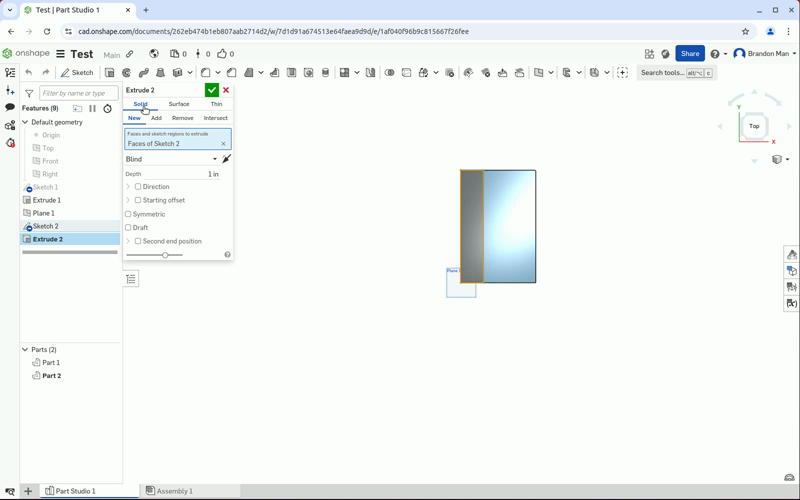
click(143, 106)
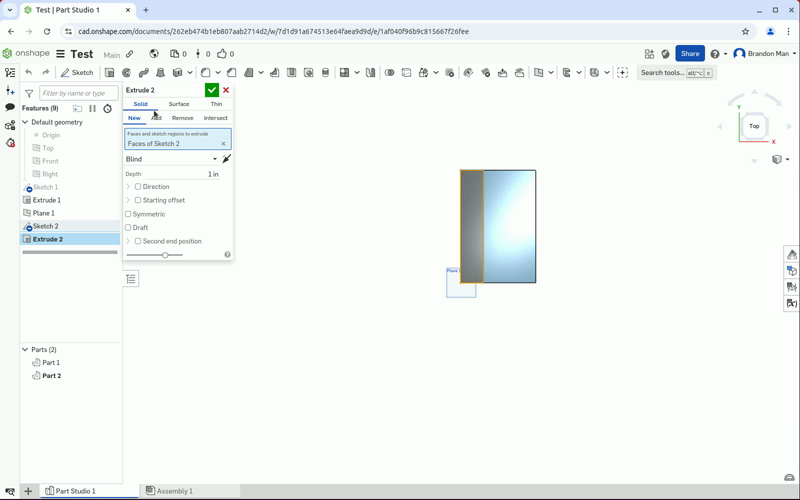
mouse_move(186, 120)
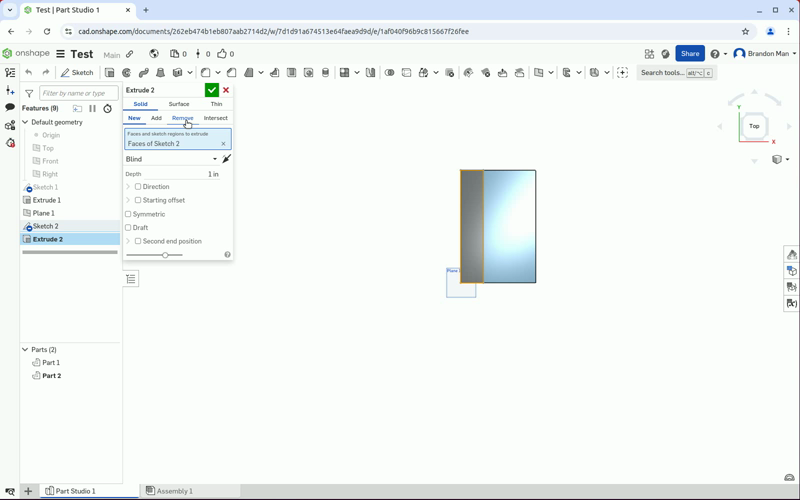
click(186, 120)
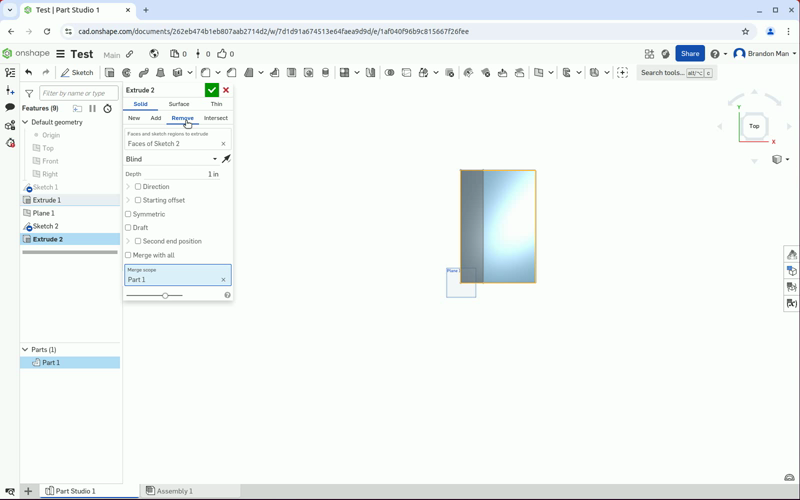
key(tab, 4)
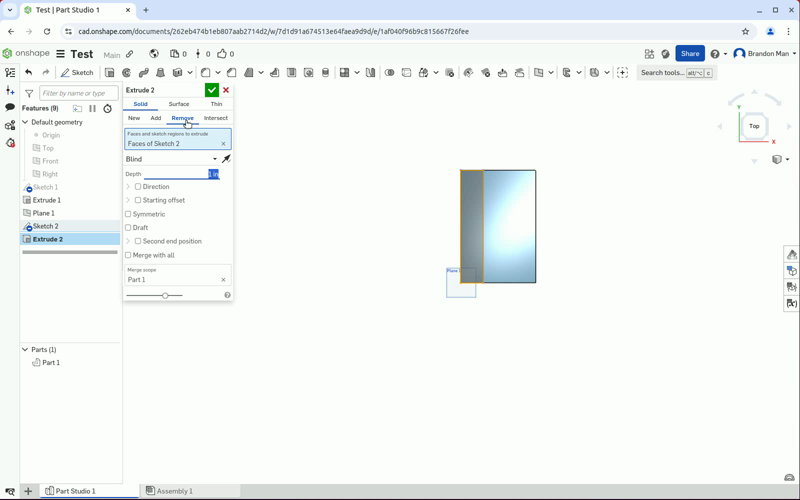
text(4.574)
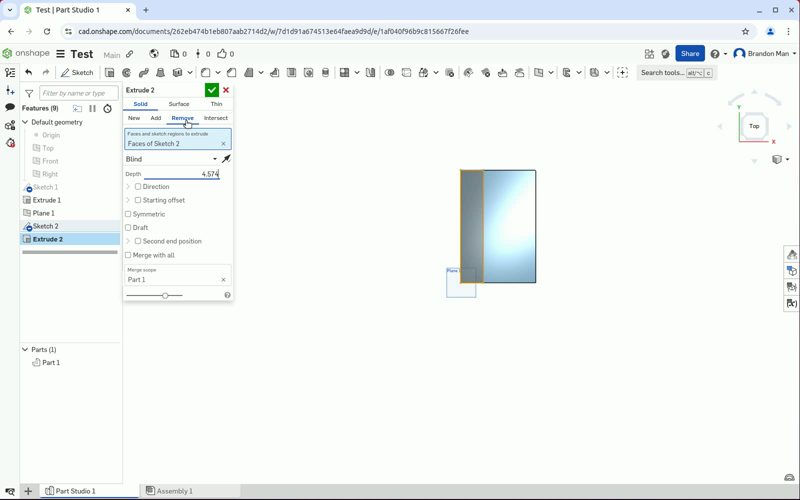
key(tab, 6)
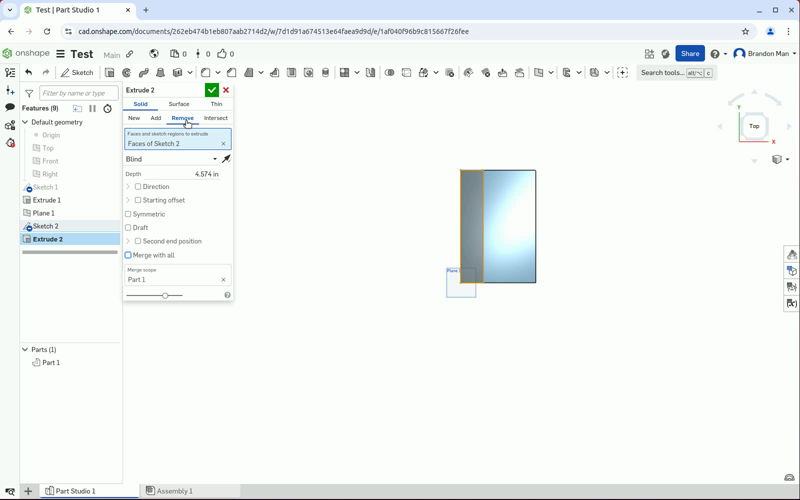
key(space)
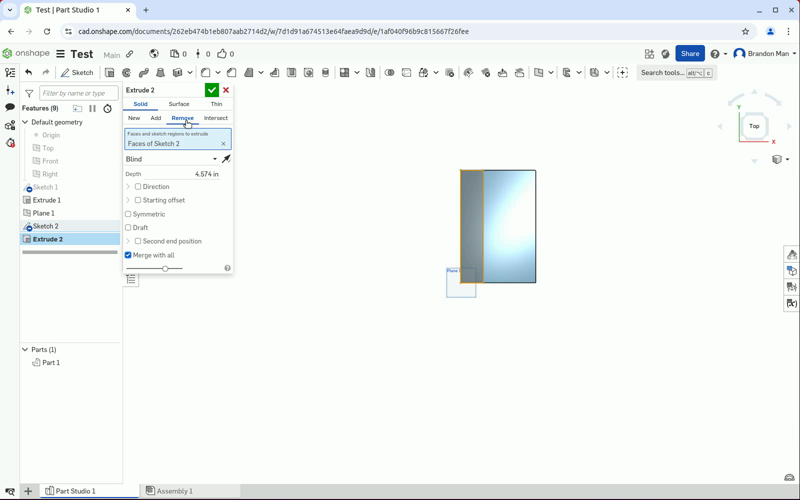
key(enter)
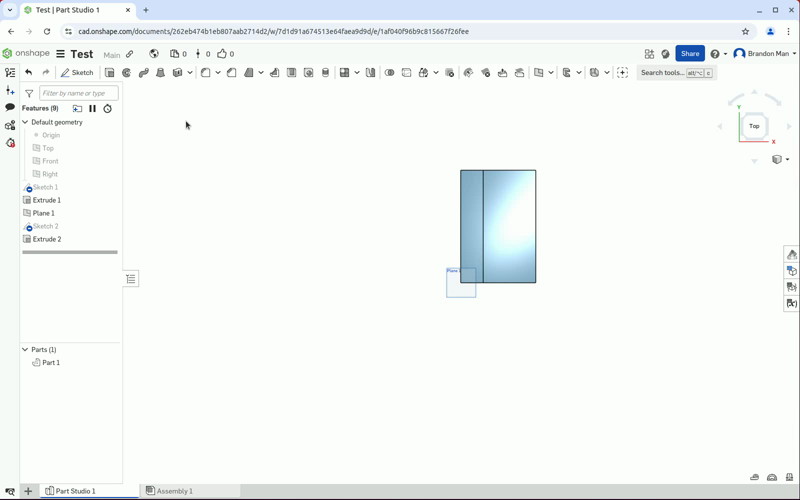
key(shift+h)
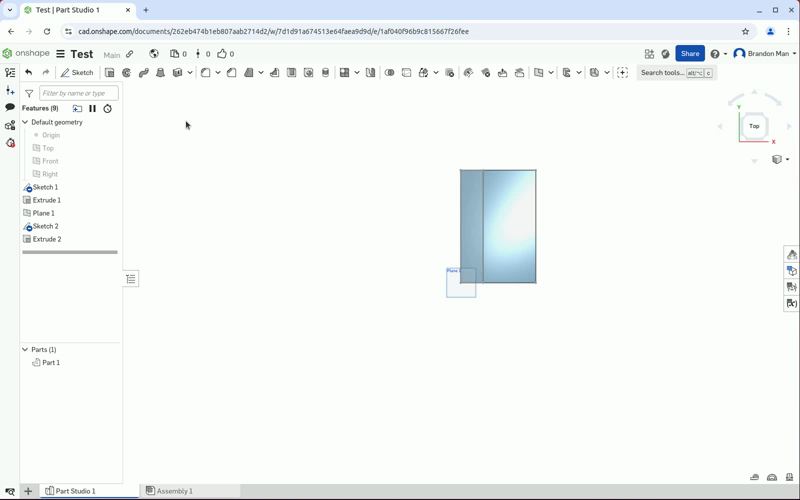
key(shift+h)
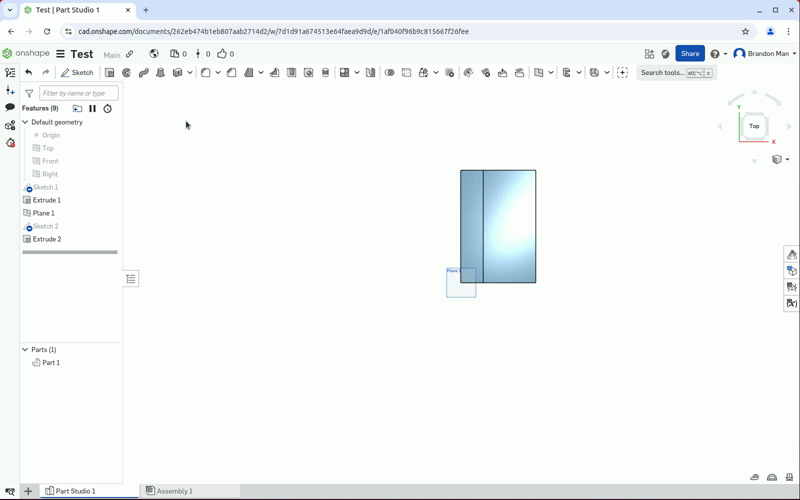
mouse_move(73, 189)
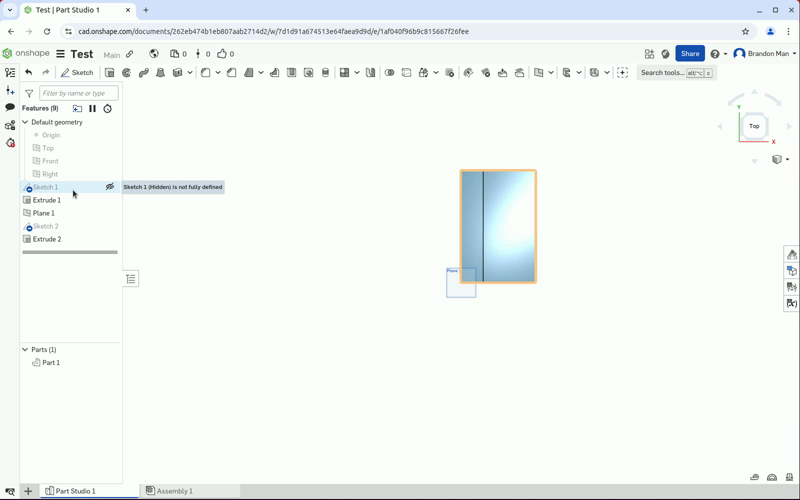
click(73, 189)
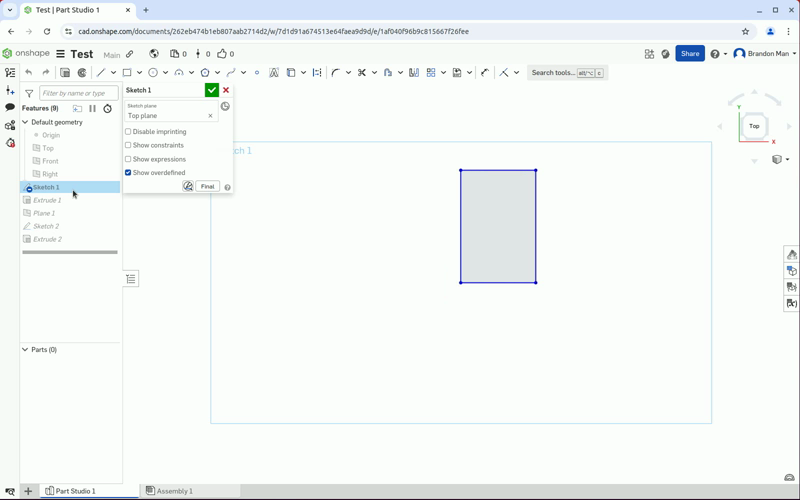
mouse_move(229, 92)
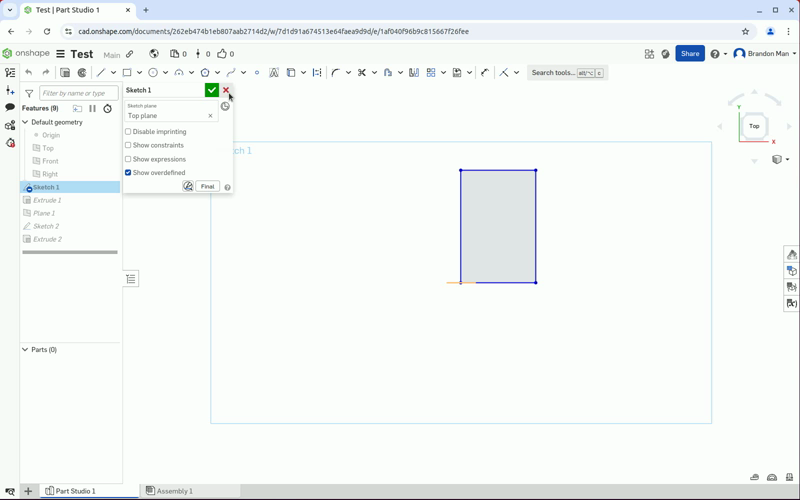
click(229, 92)
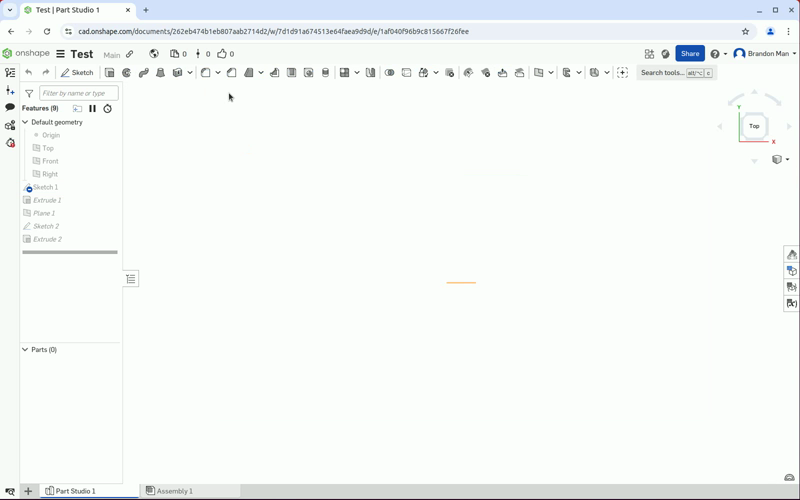
key(shift+s)
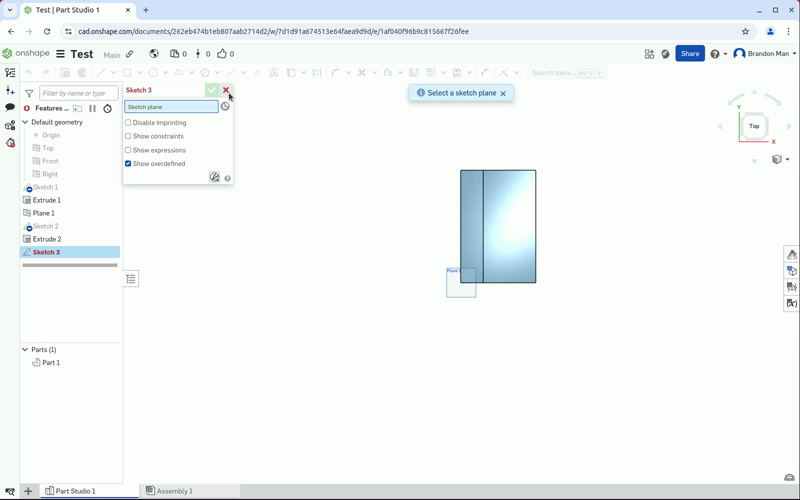
mouse_move(73, 215)
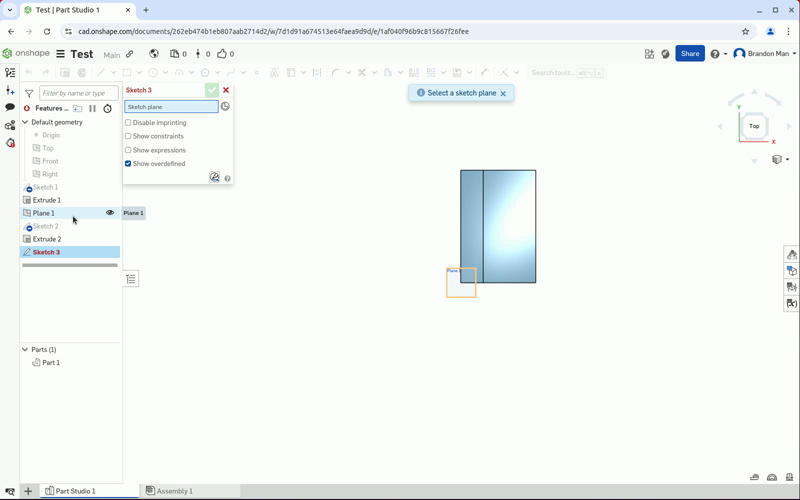
click(73, 215)
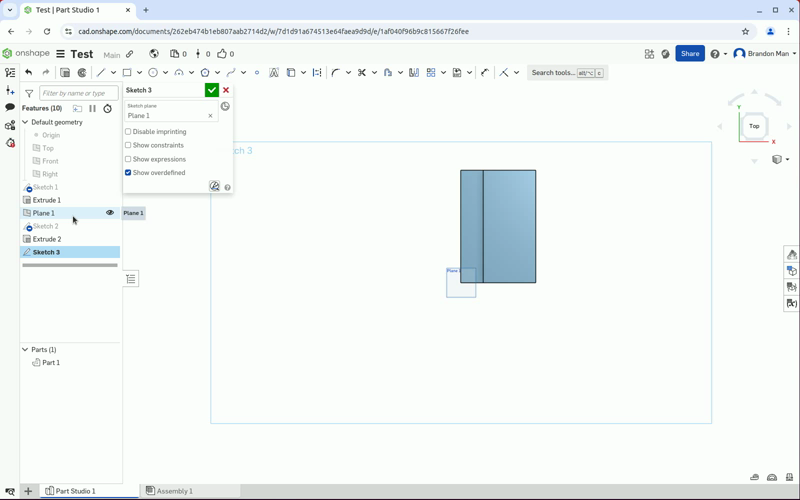
mouse_move(73, 352)
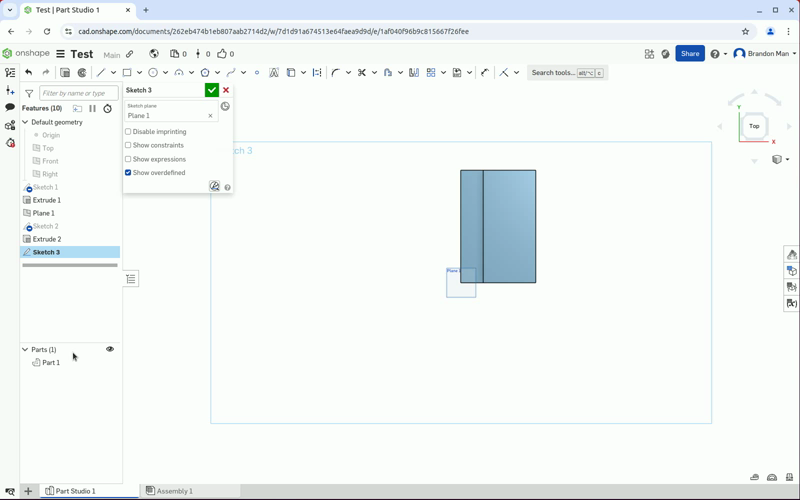
key(y)
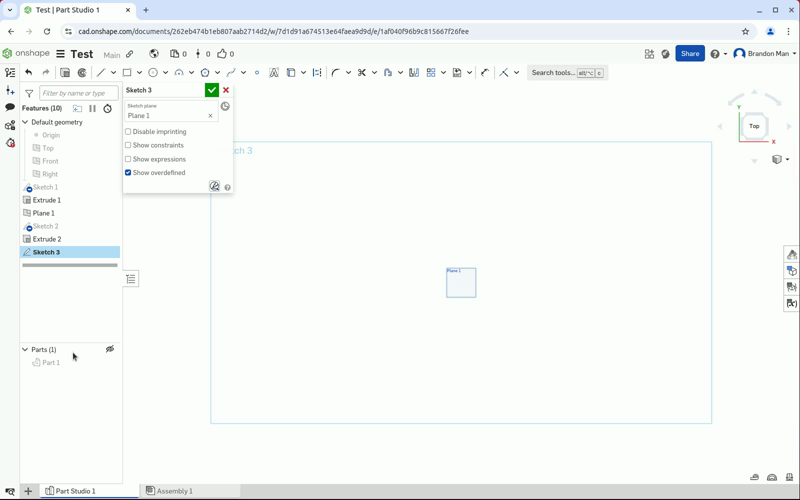
key(c)
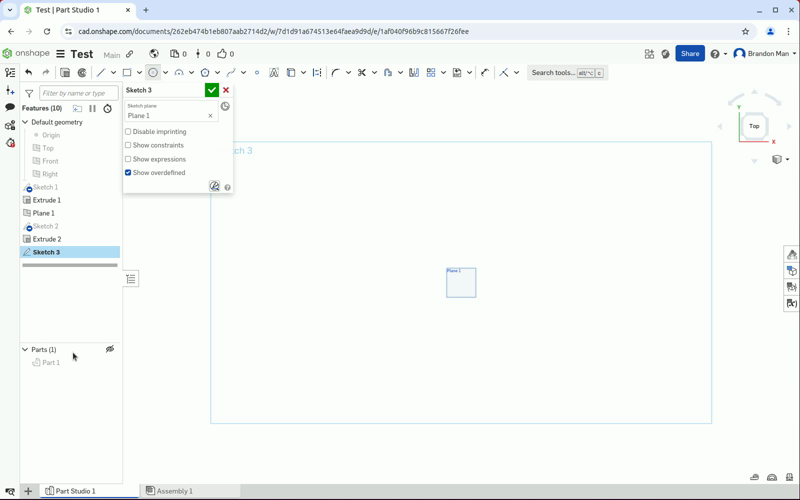
key_down(shift)
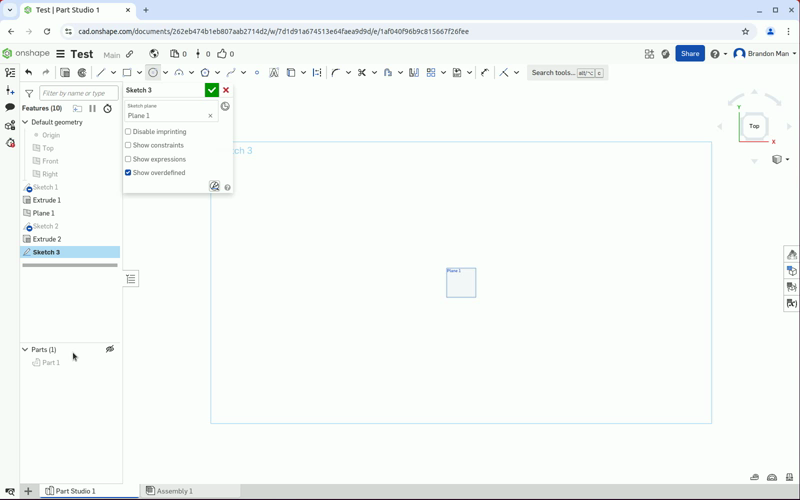
mouse_move(510, 226)
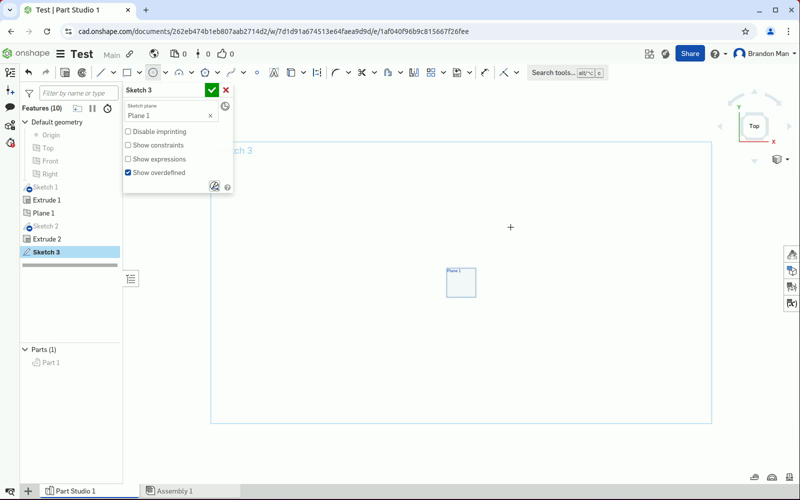
click(510, 226)
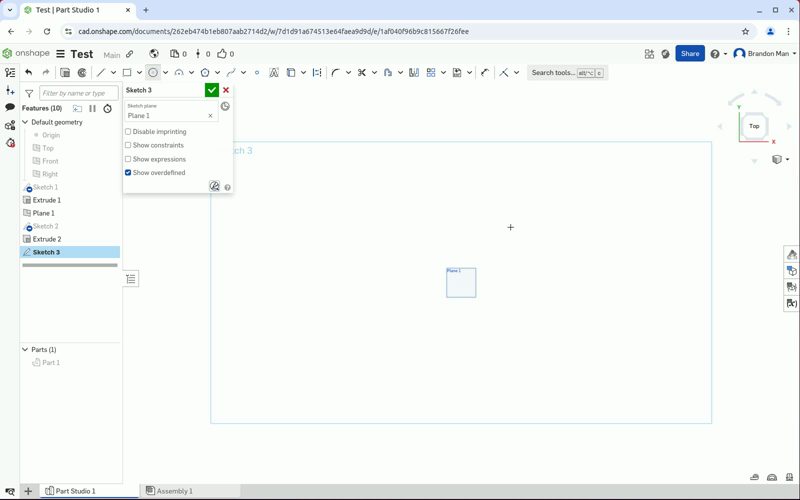
key_up(shift)
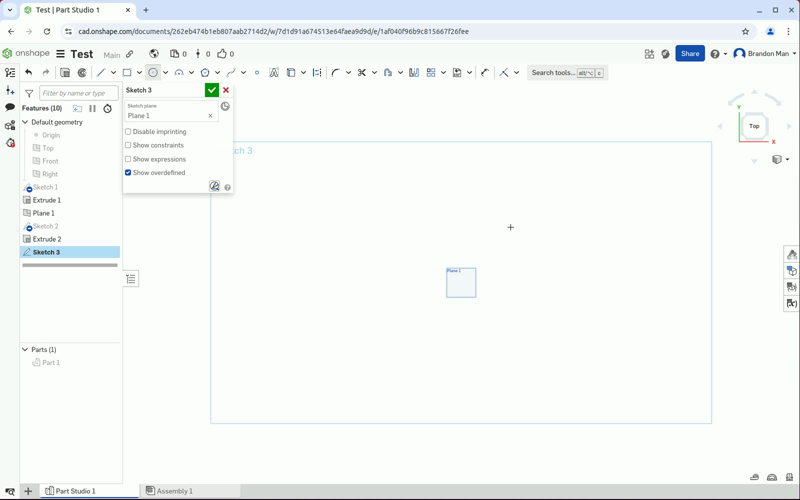
mouse_move(526, 226)
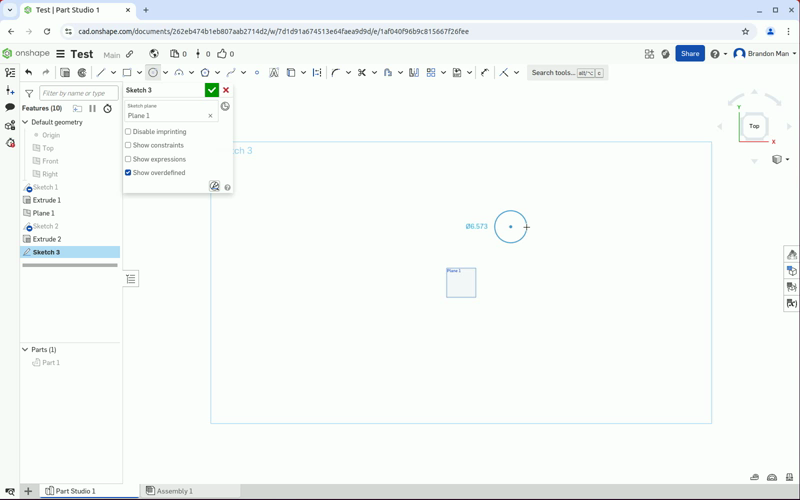
click(526, 226)
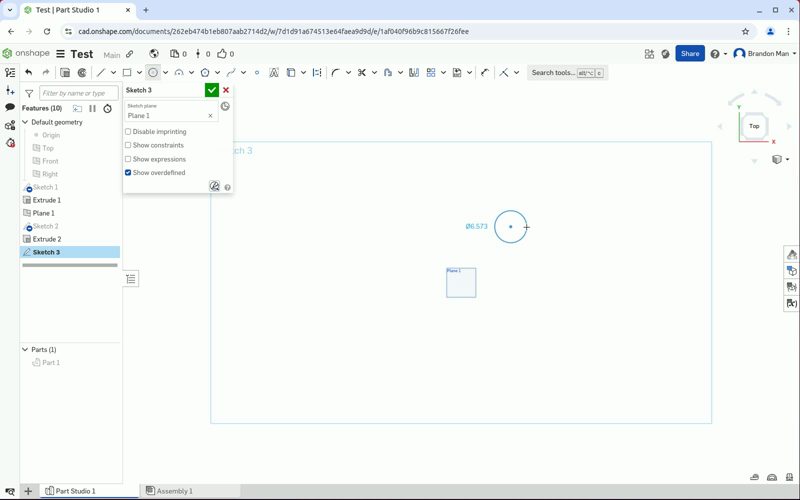
key(esc)
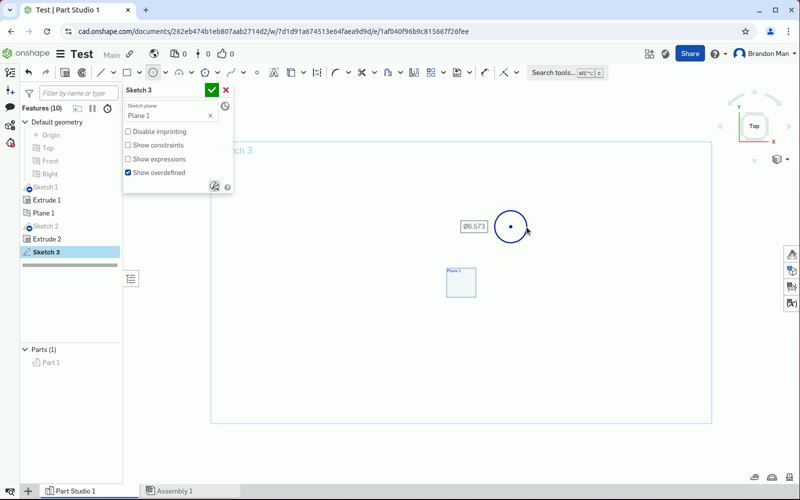
mouse_move(519, 218)
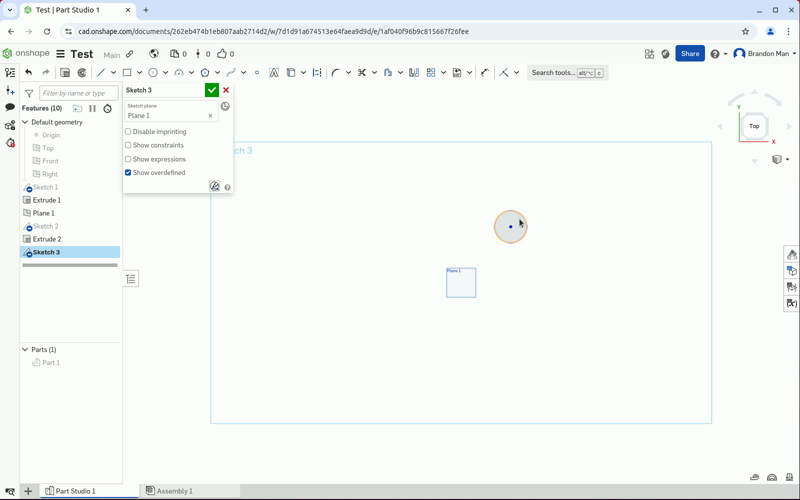
scroll(6)
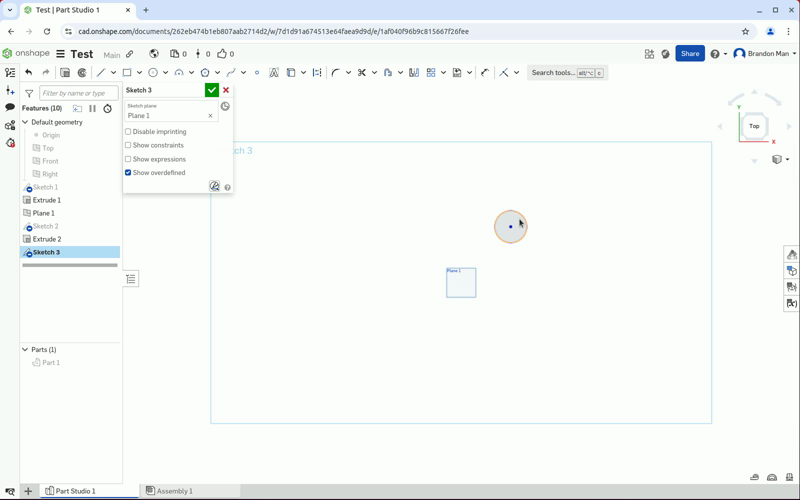
scroll(6)
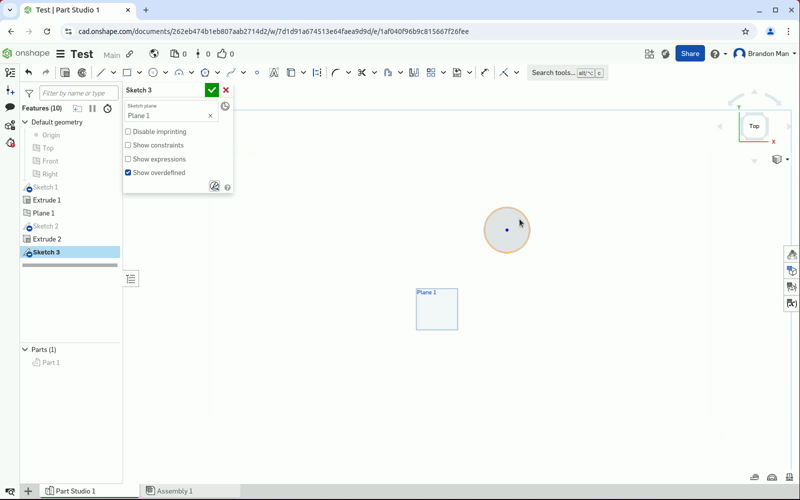
scroll(6)
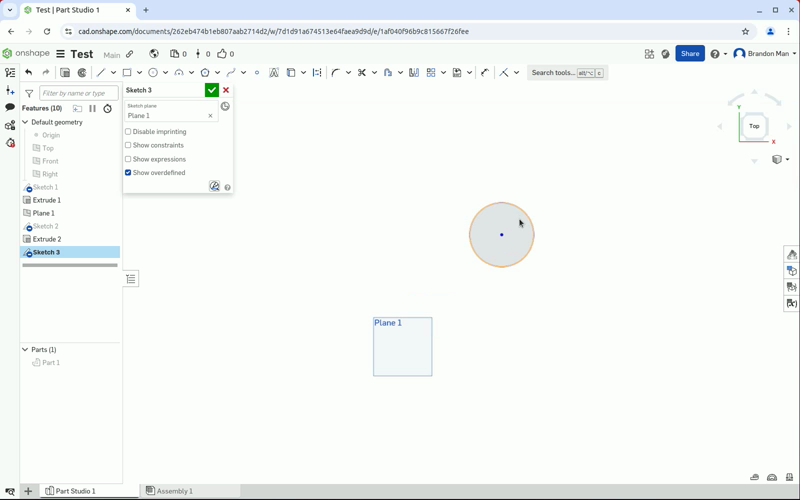
scroll(6)
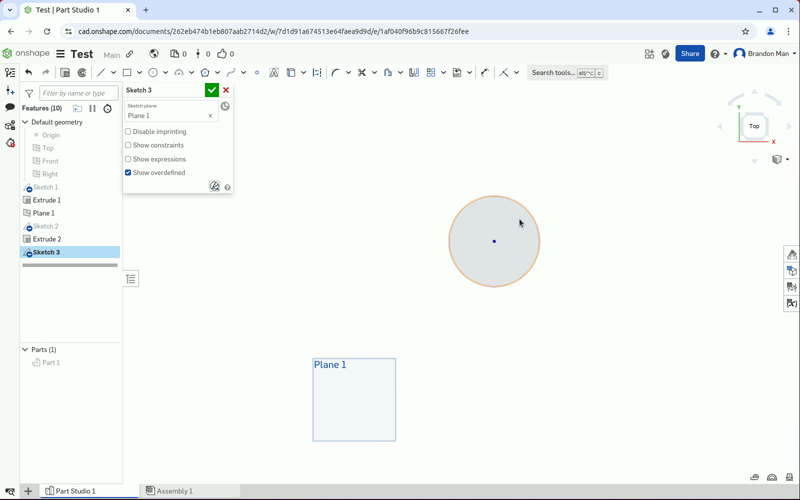
scroll(6)
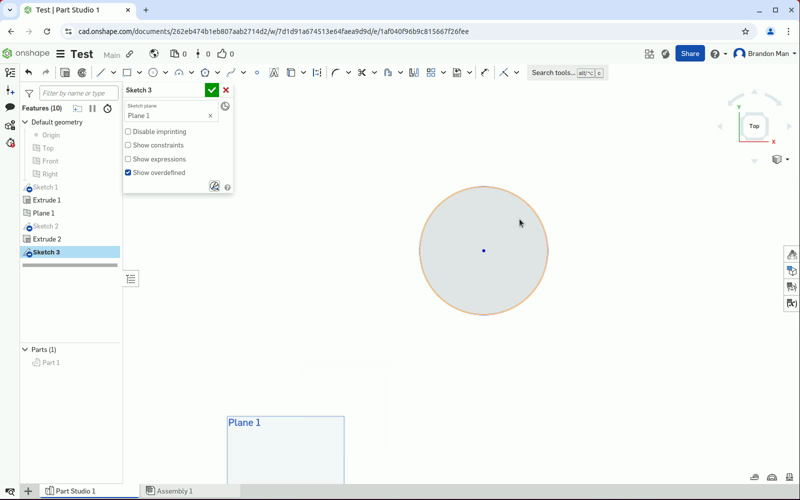
scroll(6)
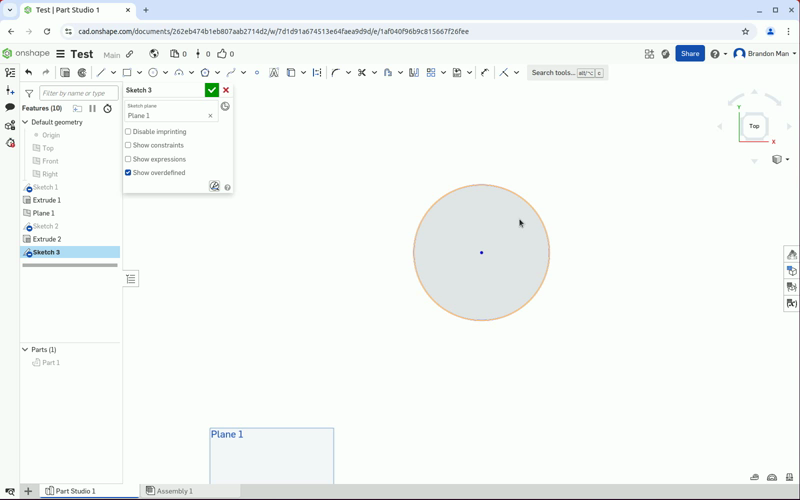
scroll(6)
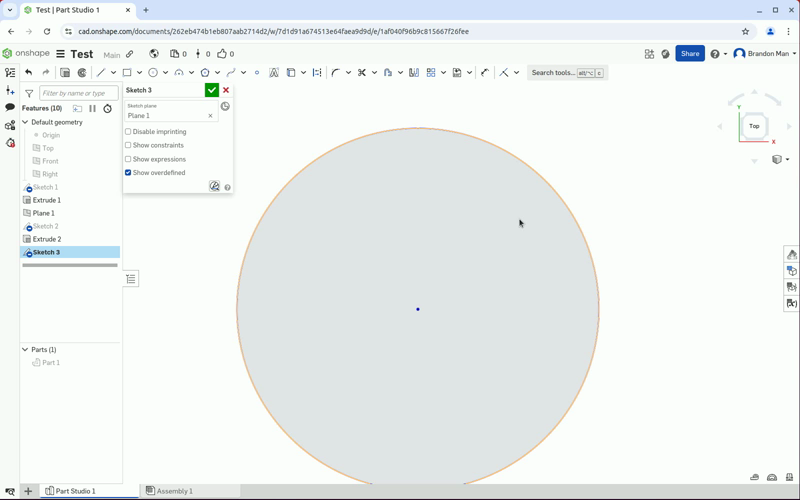
click(519, 218)
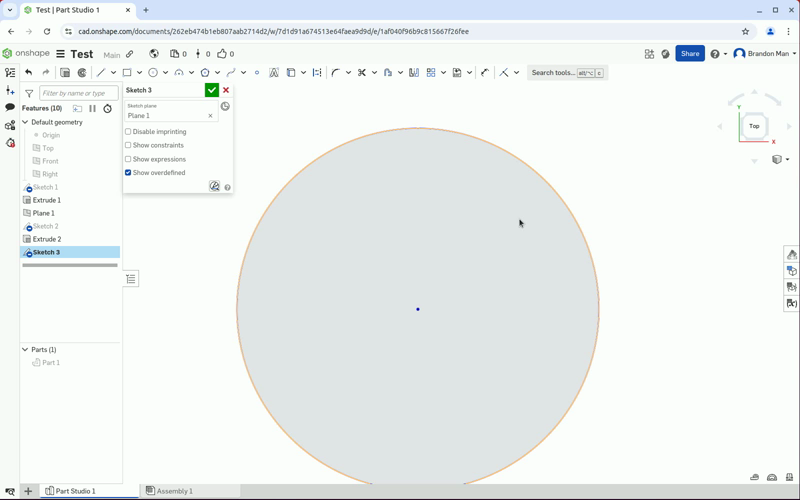
scroll(-6)
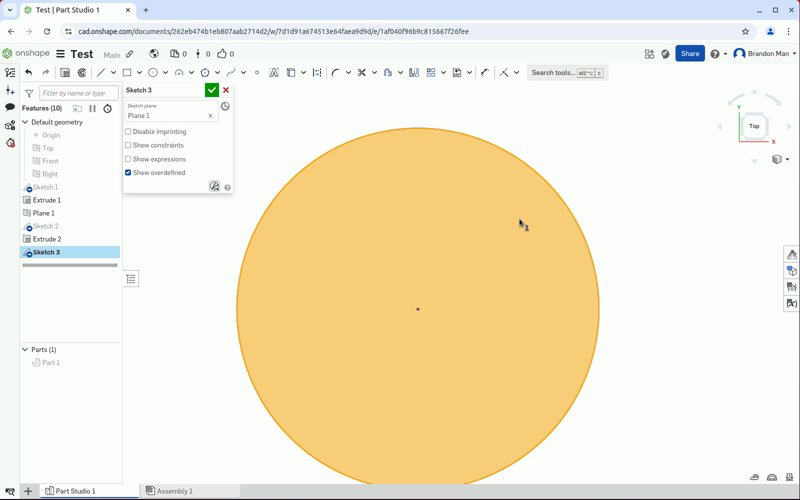
scroll(-6)
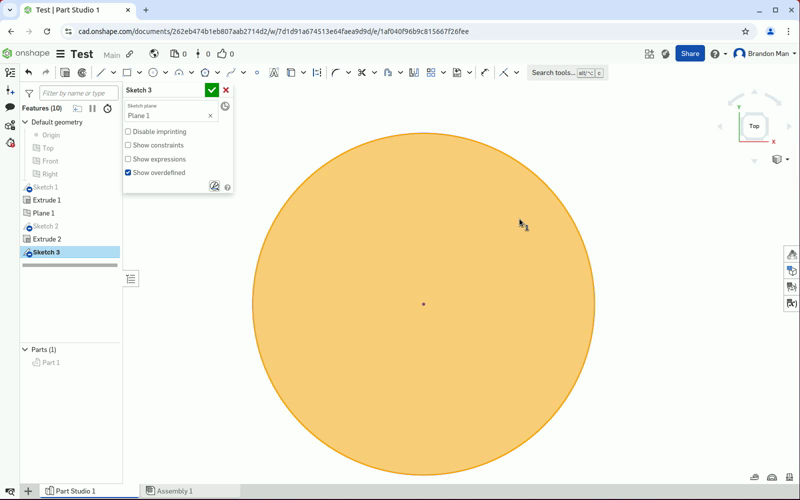
scroll(-6)
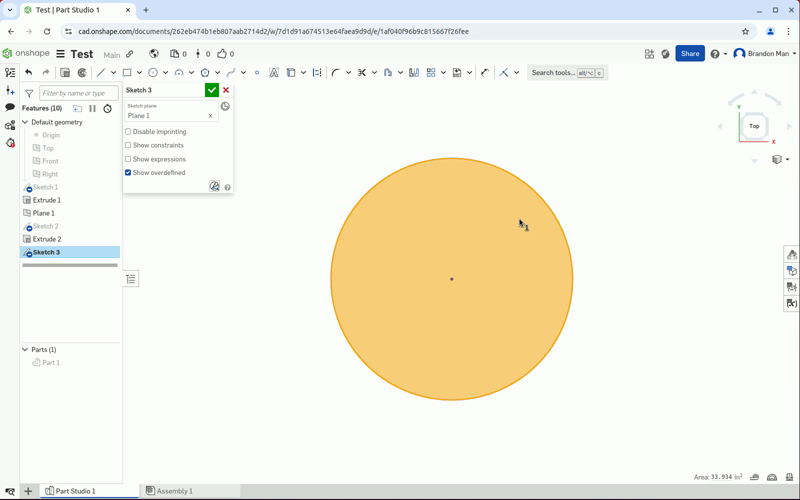
scroll(-6)
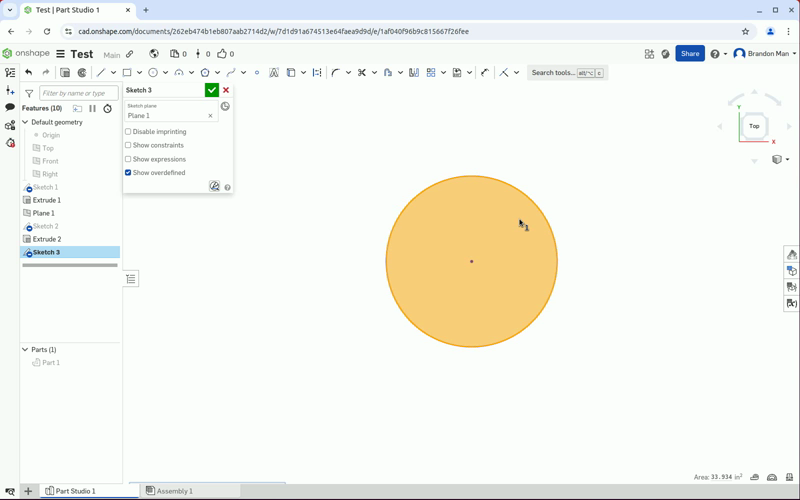
scroll(-6)
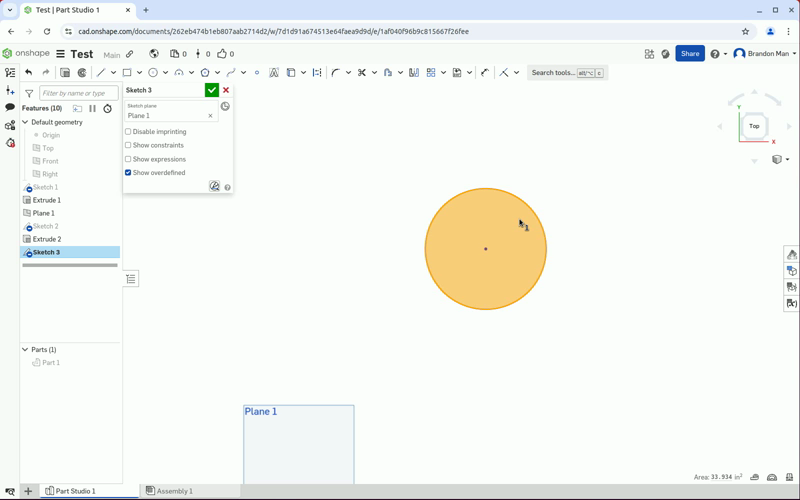
scroll(-6)
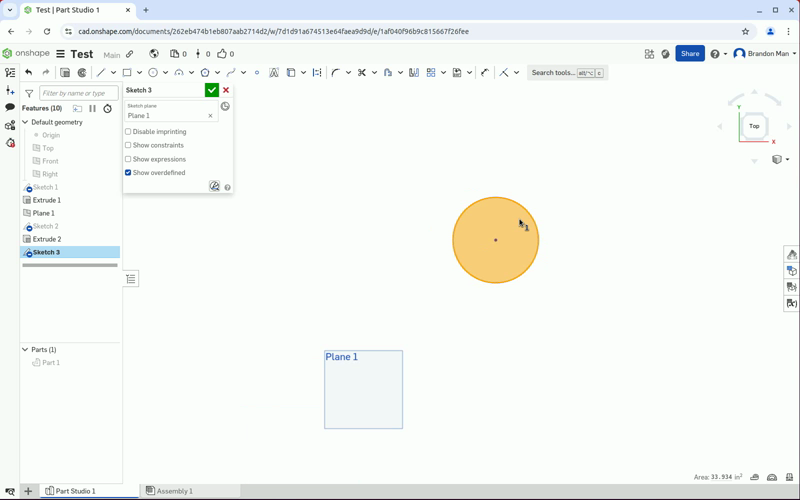
scroll(-6)
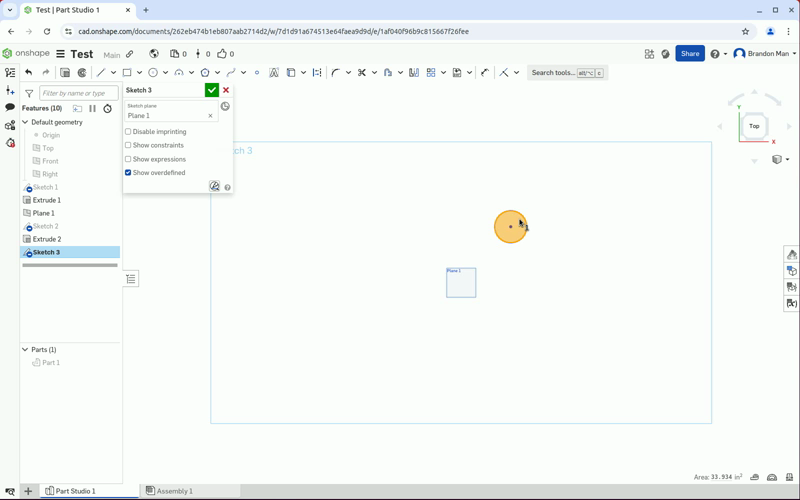
mouse_move(73, 352)
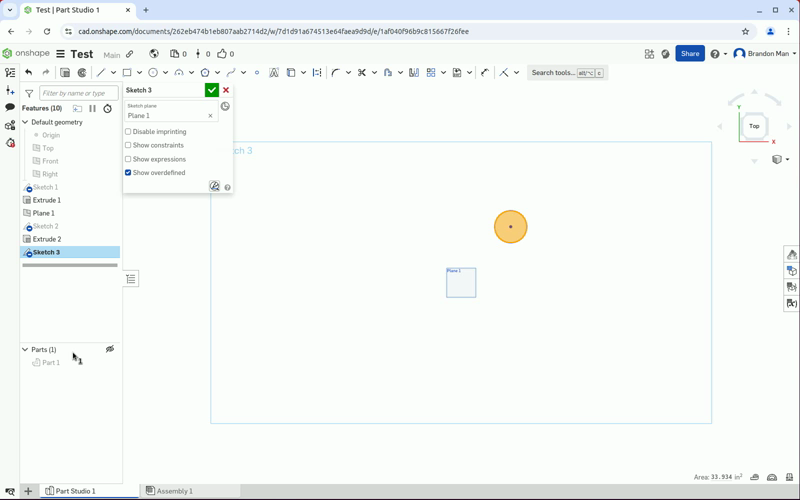
key(shift+y)
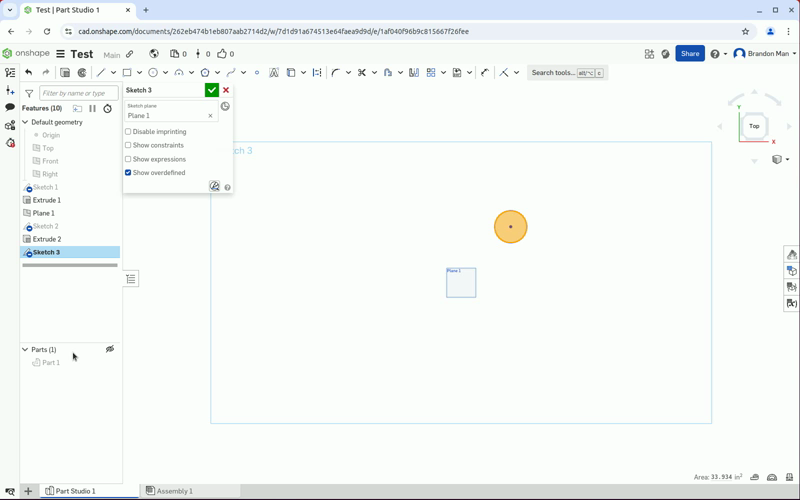
key(shift+e)
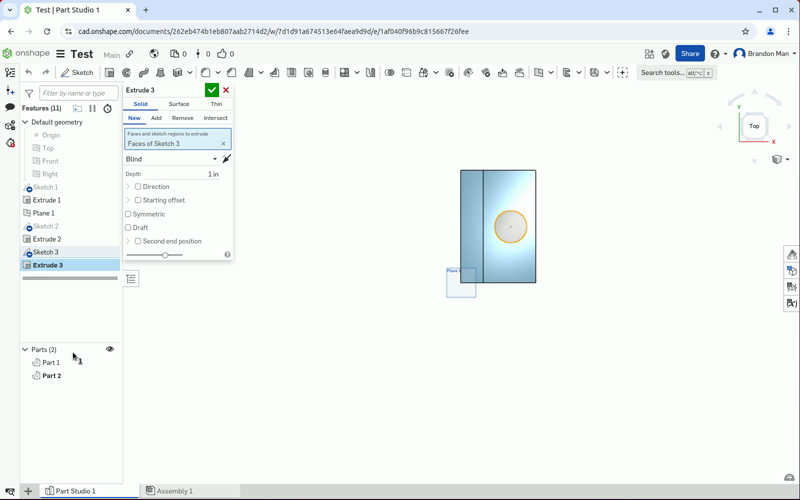
mouse_move(143, 106)
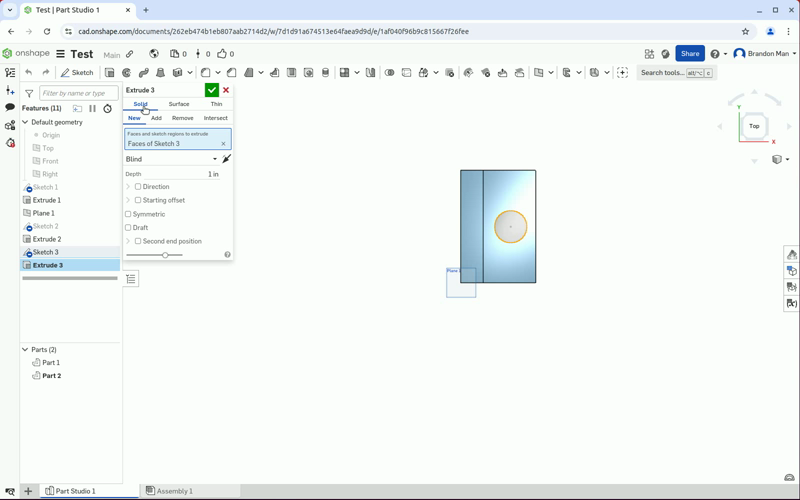
click(143, 106)
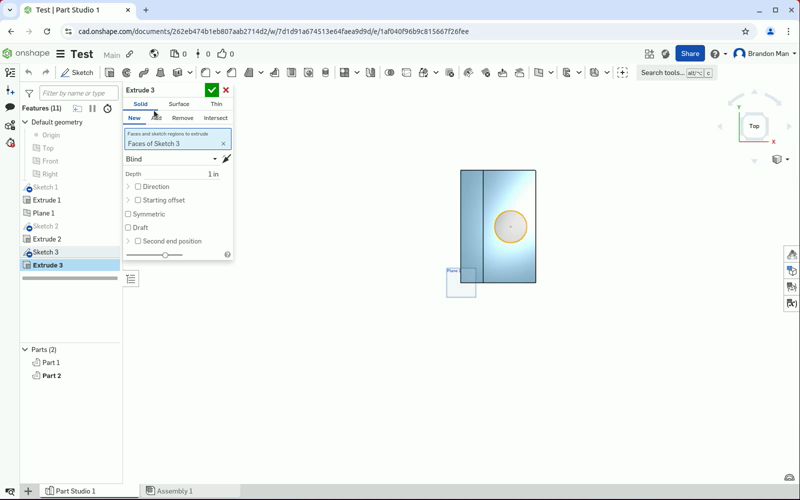
mouse_move(186, 120)
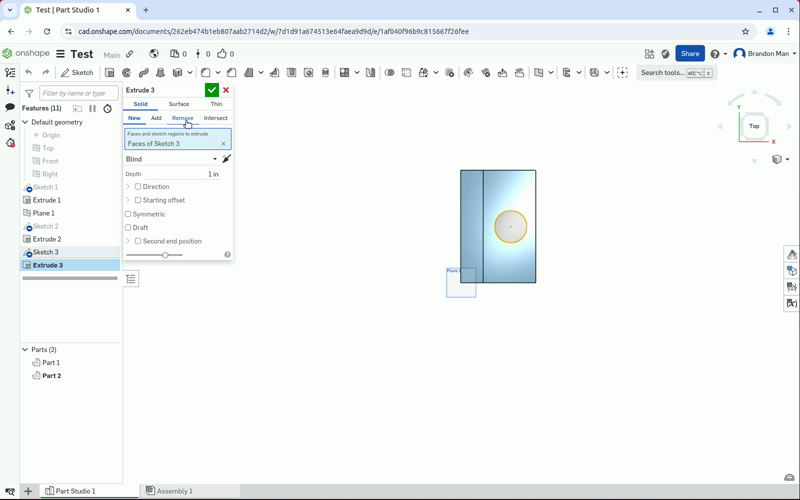
click(186, 120)
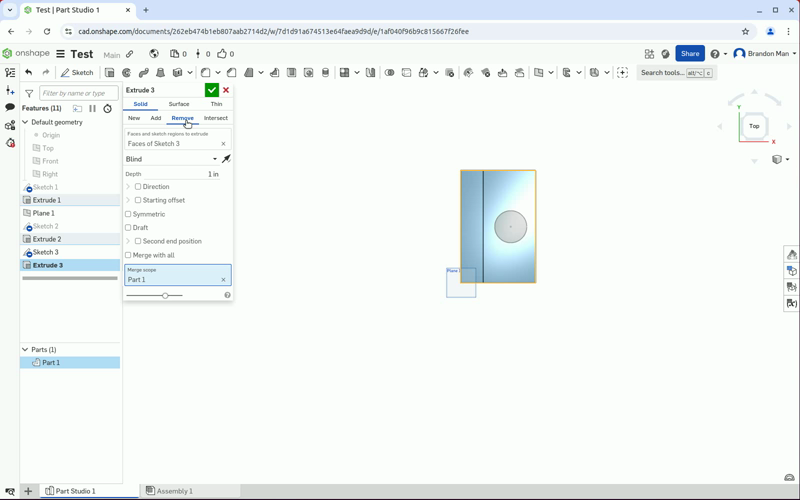
key(tab, 4)
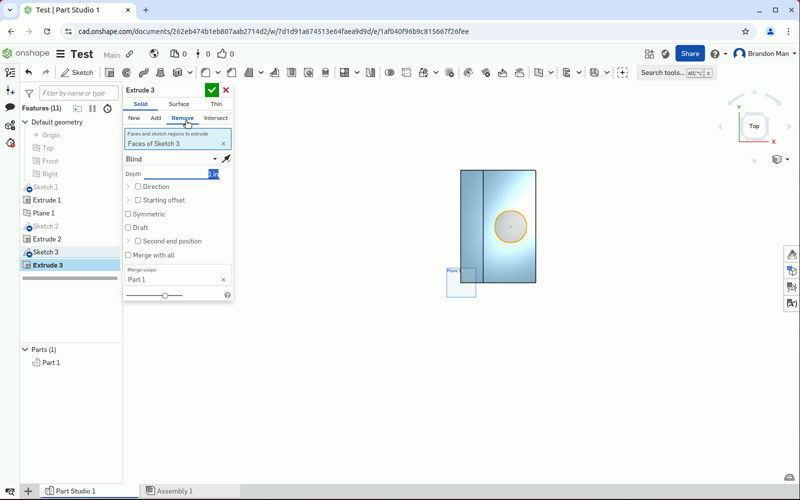
text(30.811)
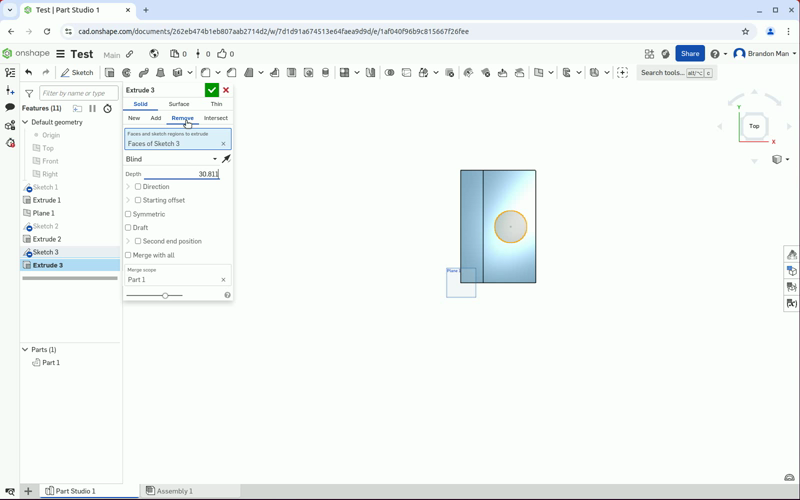
key(tab, 6)
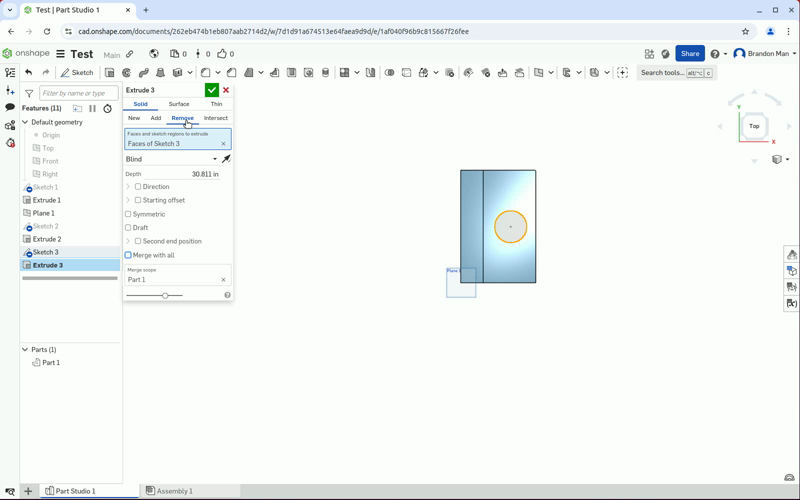
key(space)
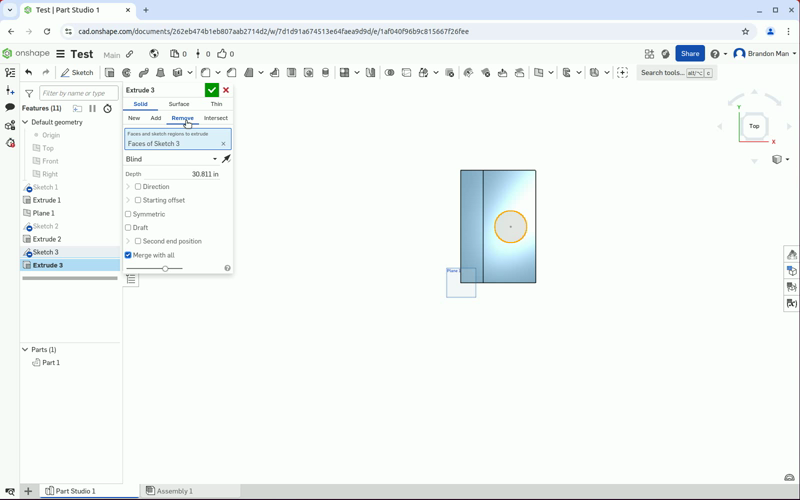
key(enter)
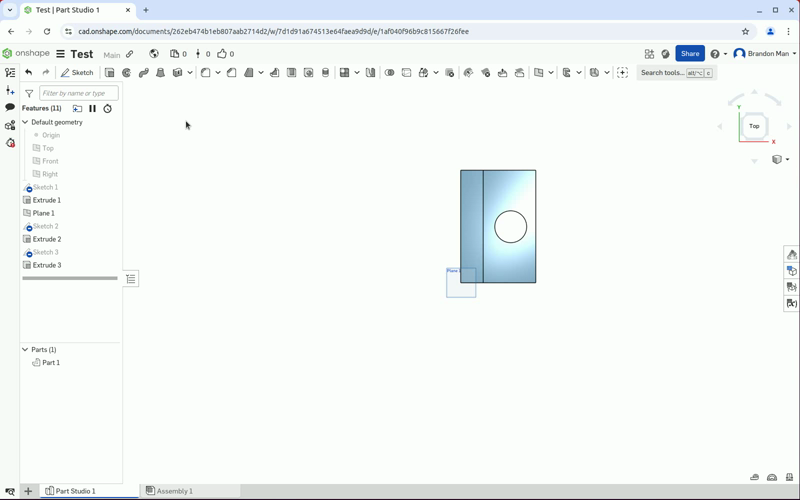
key(shift+h)
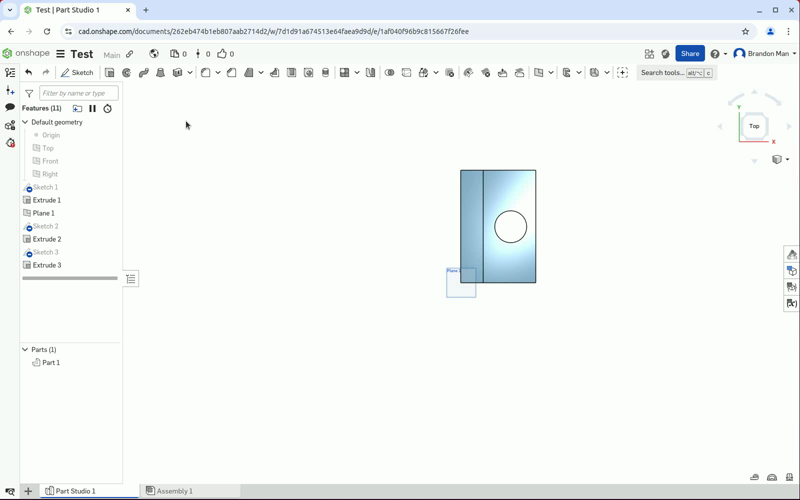
key(shift+h)
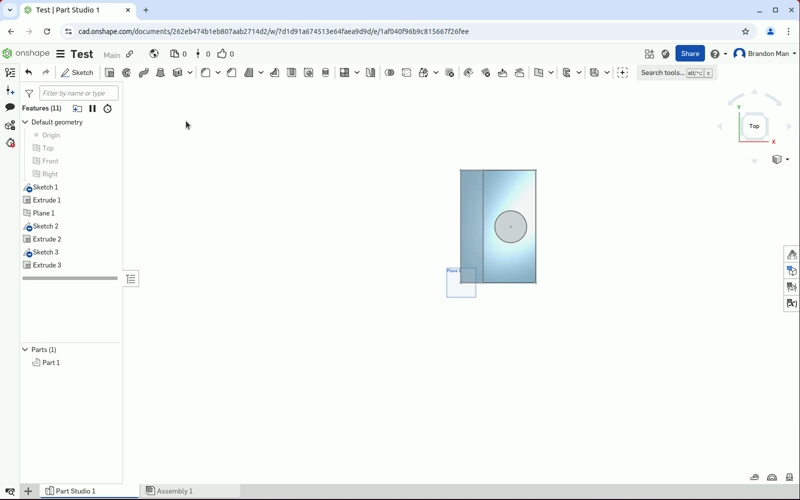
key(shift+7)
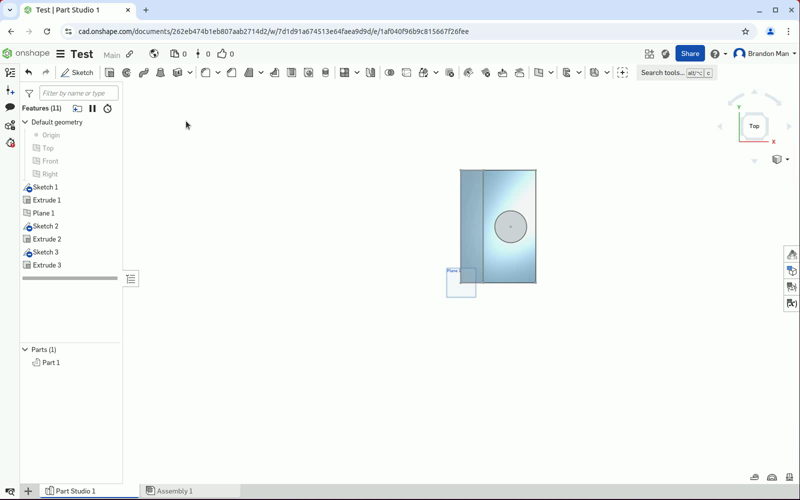
key(up, 3)
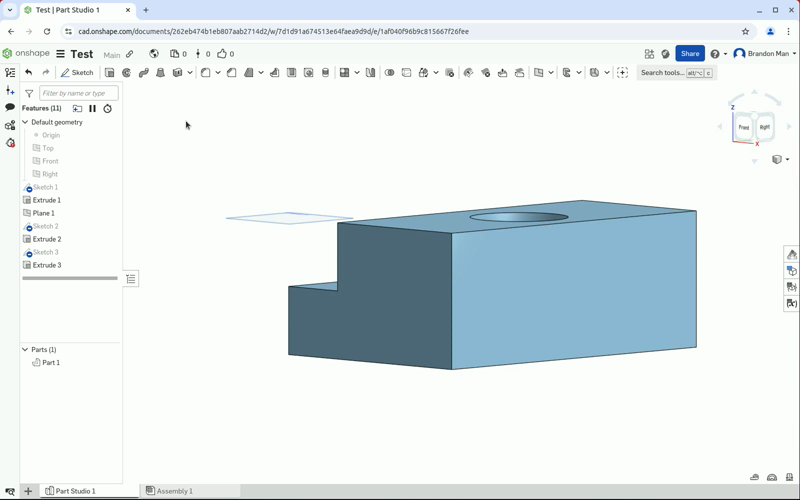
key(left, 3)
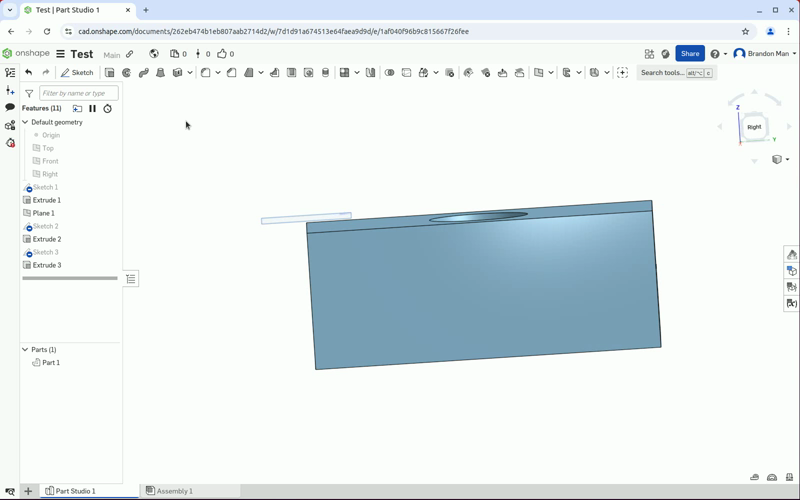
key(right, 3)
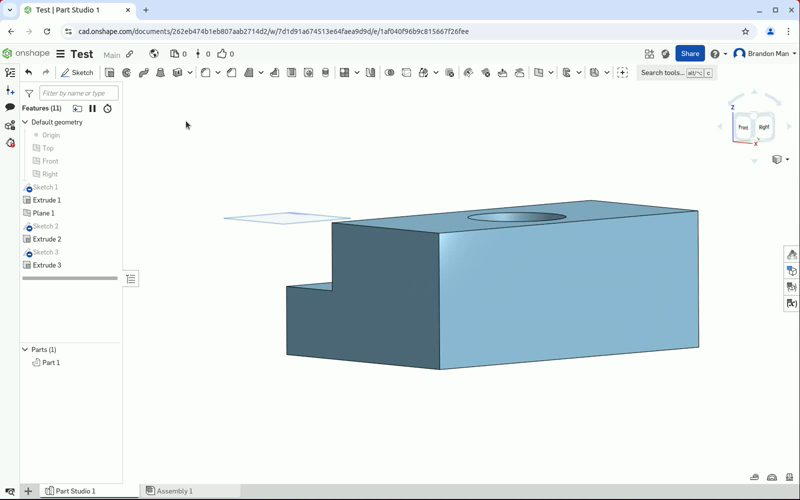
key(down, 3)
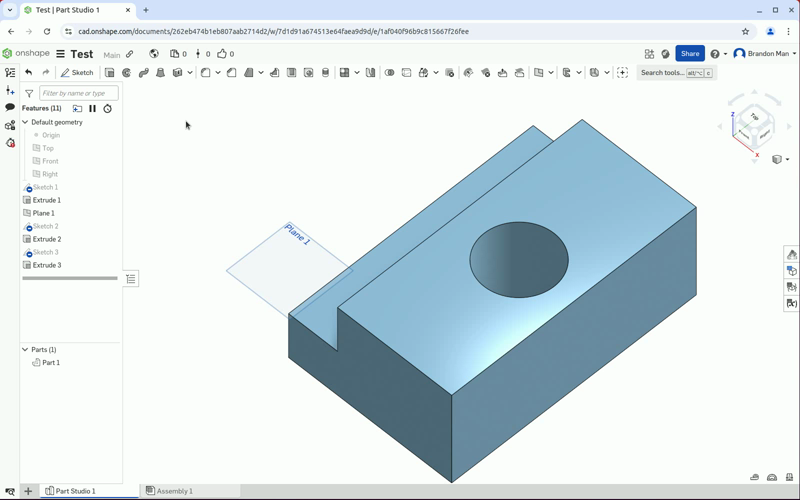
mouse_move(73, 189)
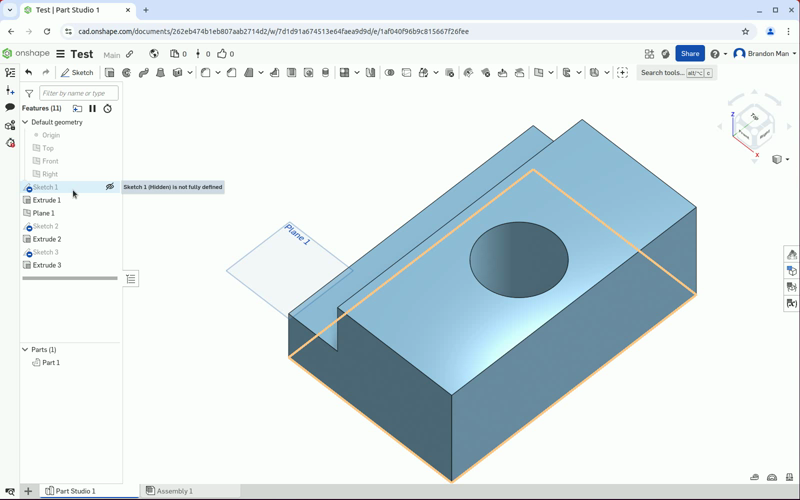
click(73, 189)